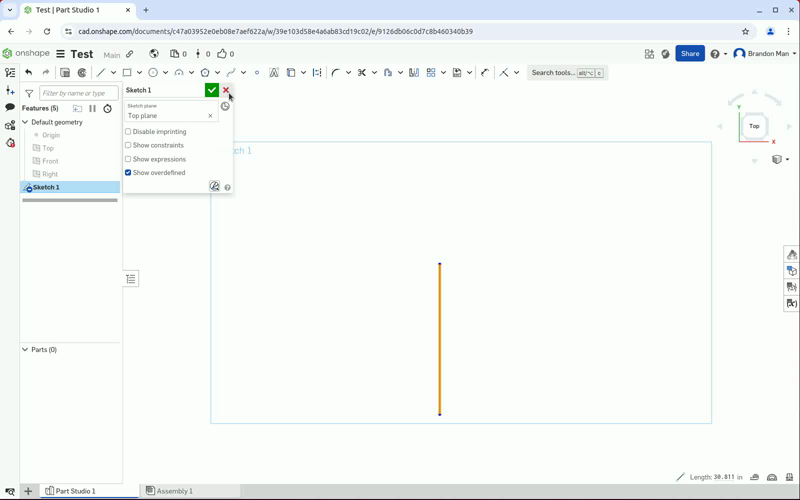
key(shift+h)
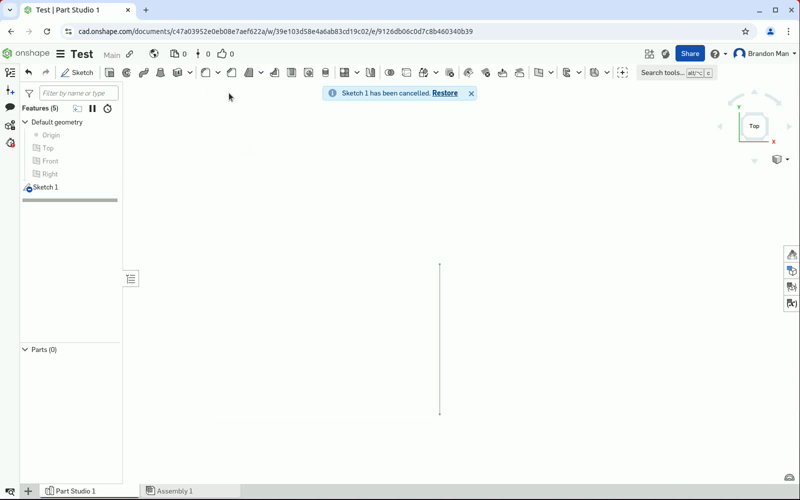
key(shift+s)
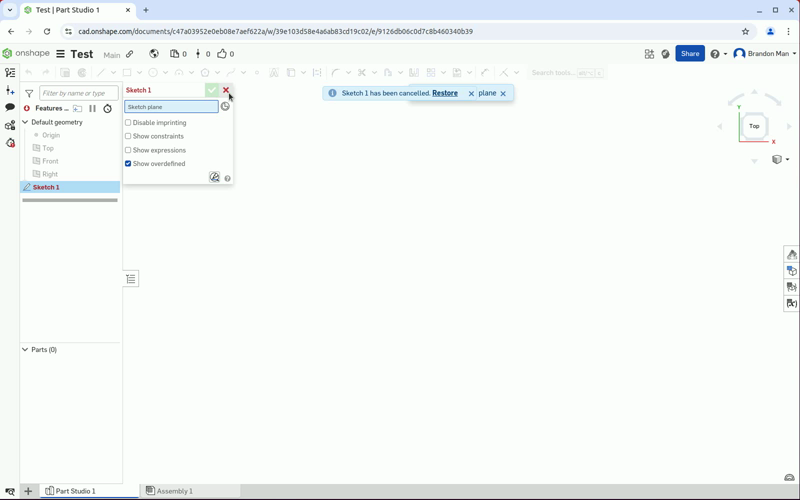
mouse_move(73, 150)
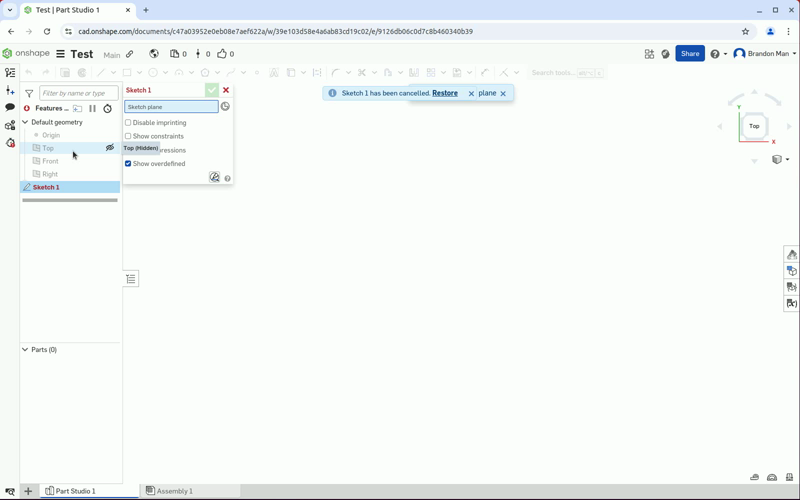
click(73, 150)
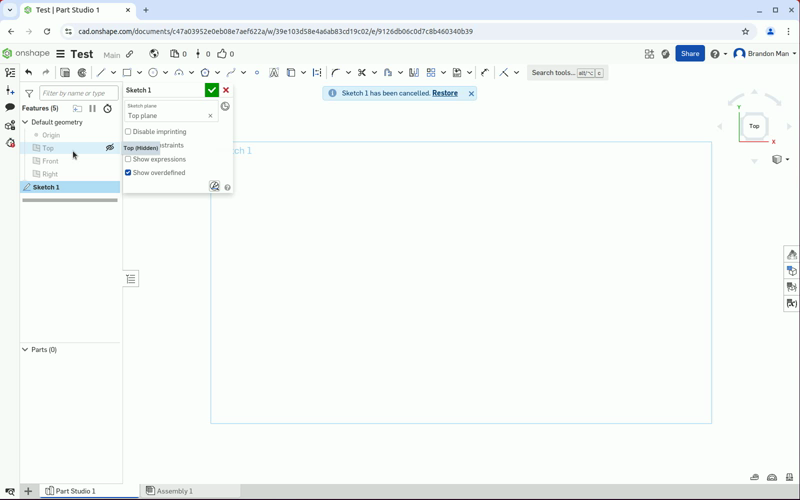
mouse_move(73, 352)
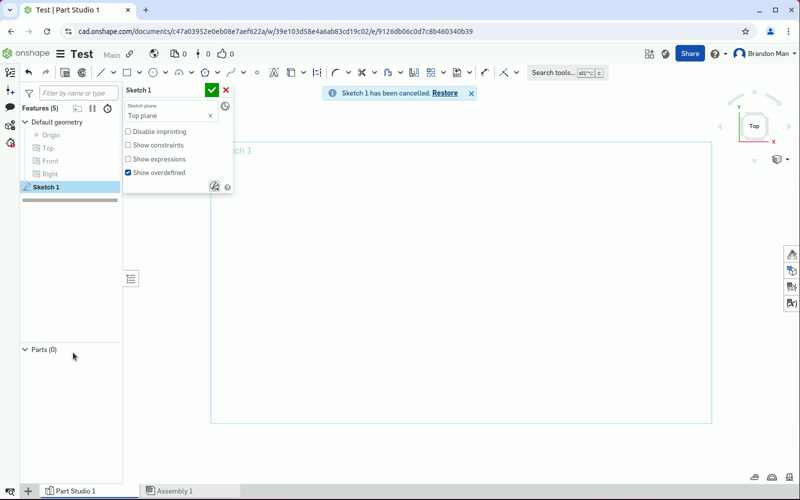
key(y)
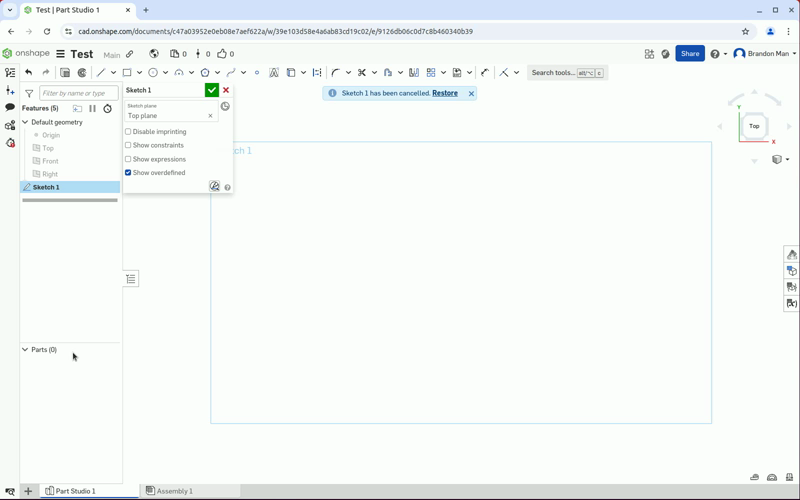
key(l)
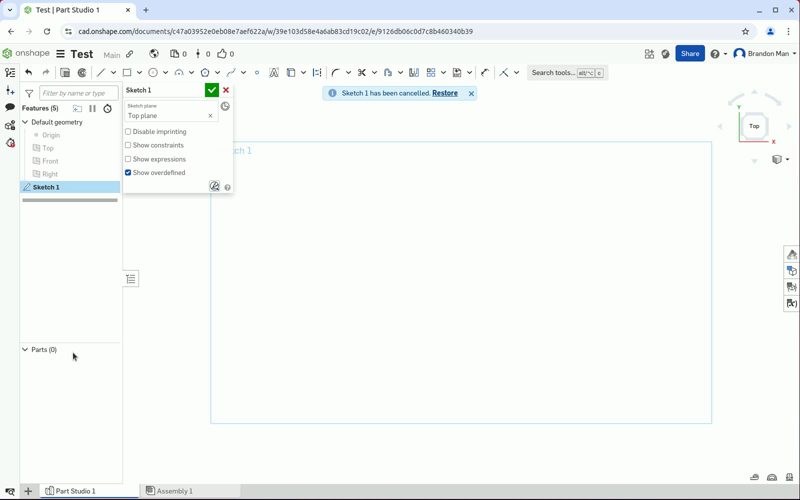
key_down(shift)
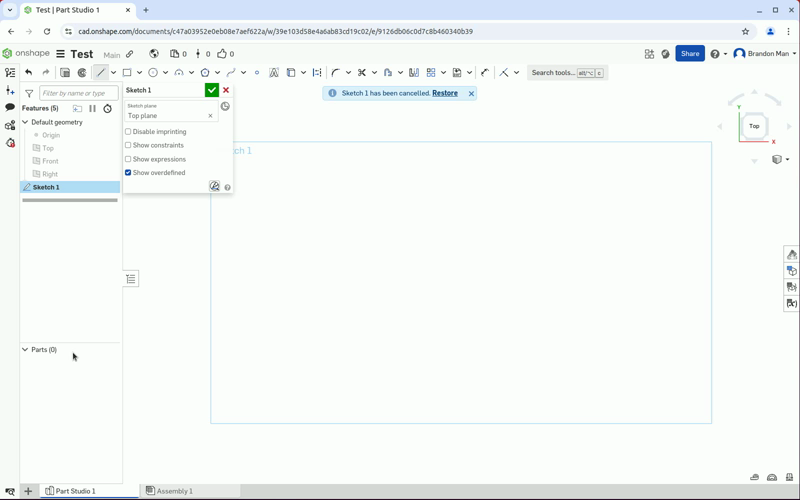
mouse_move(433, 395)
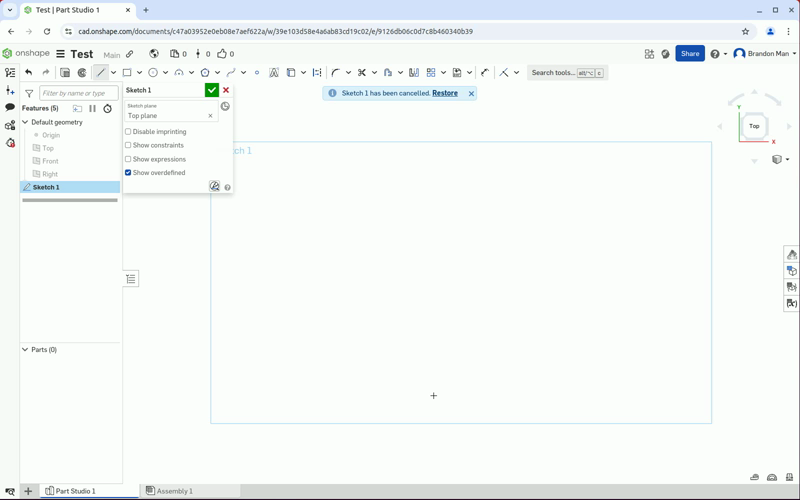
click(433, 395)
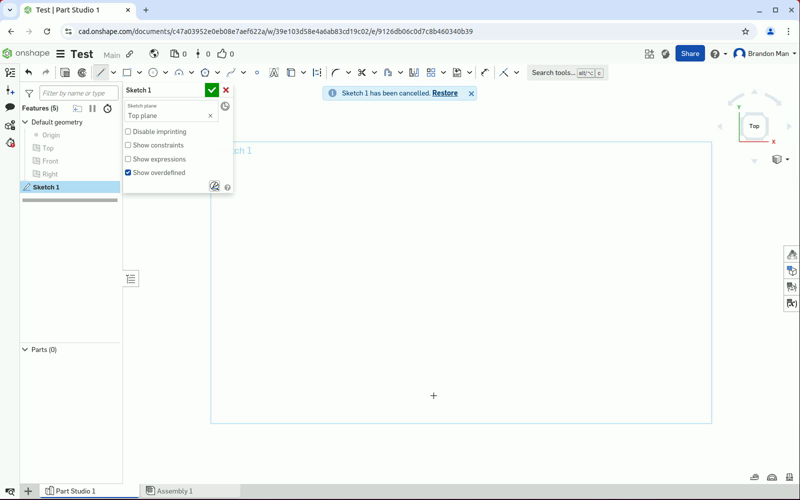
key_up(shift)
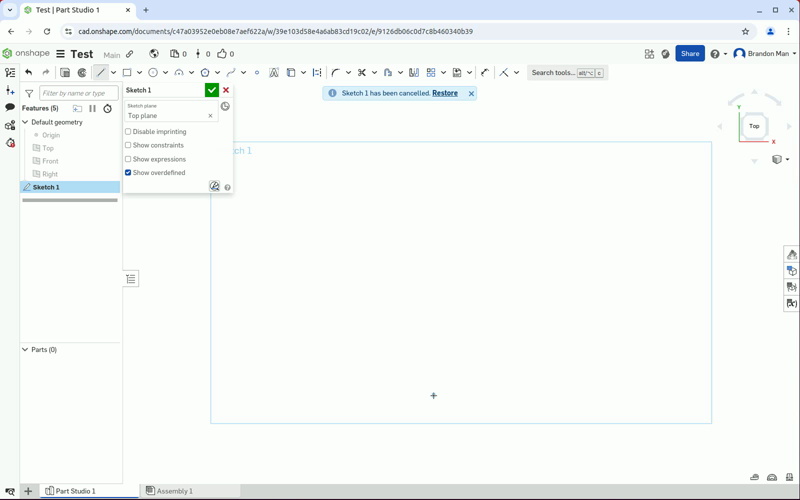
key_down(shift)
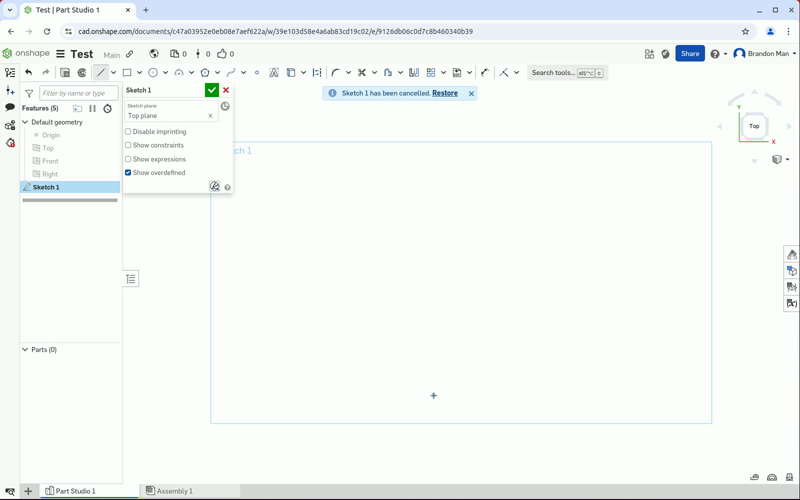
mouse_move(523, 395)
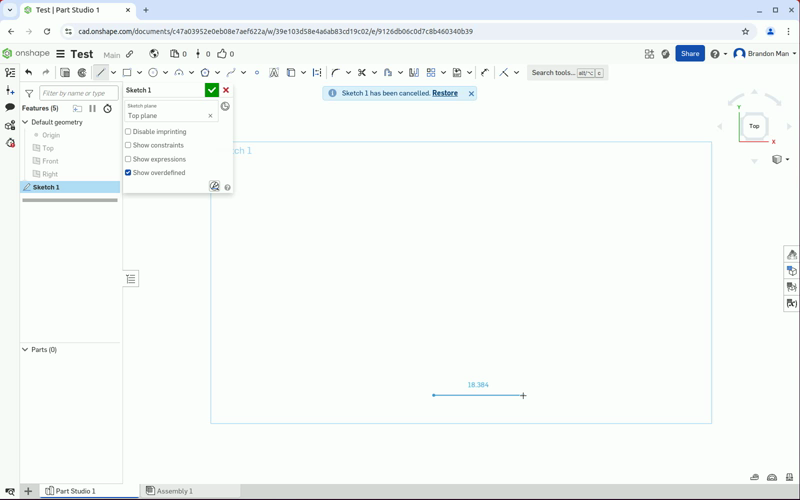
click(523, 395)
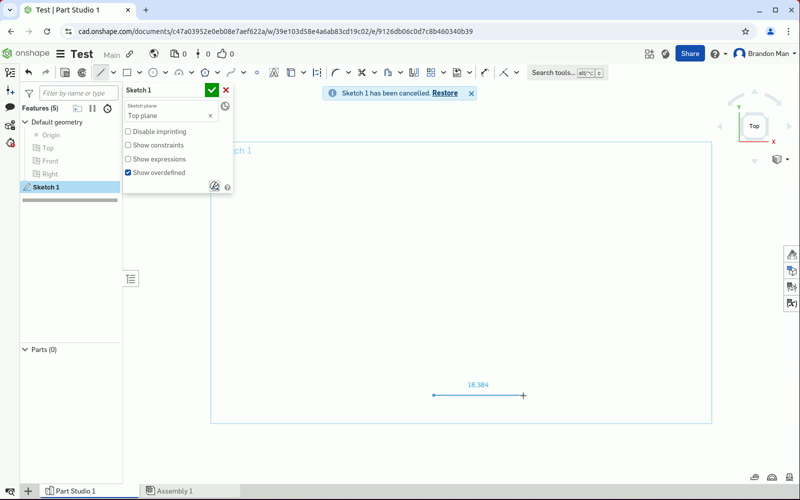
key_up(shift)
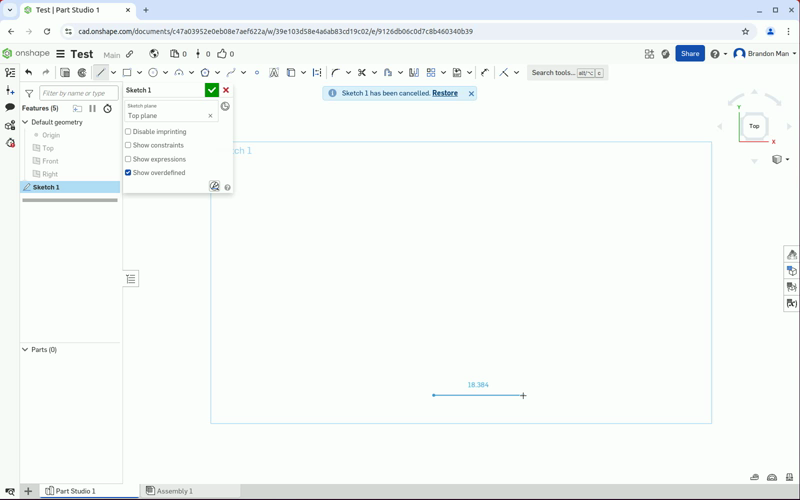
key_down(shift)
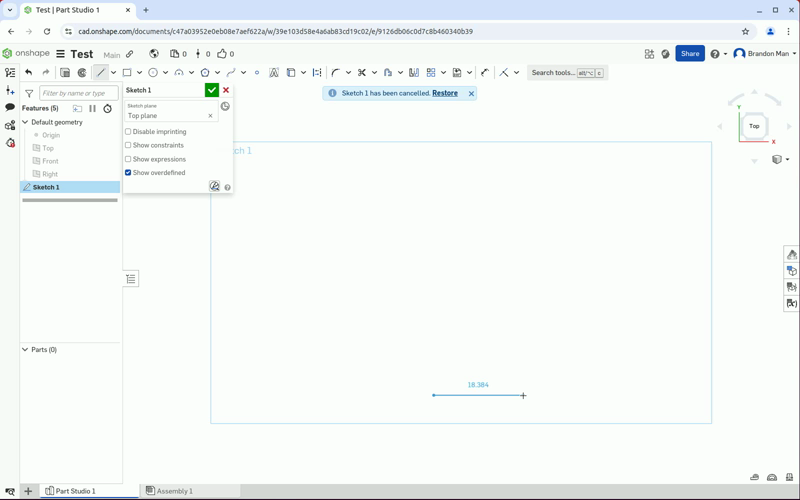
mouse_move(523, 308)
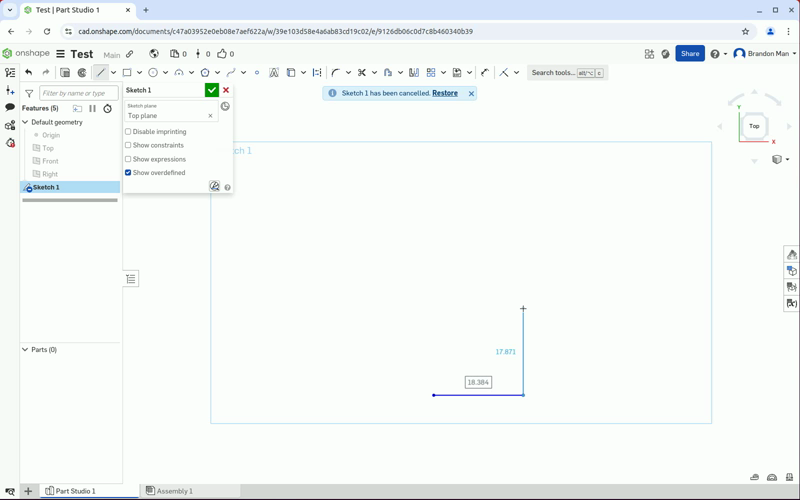
click(523, 308)
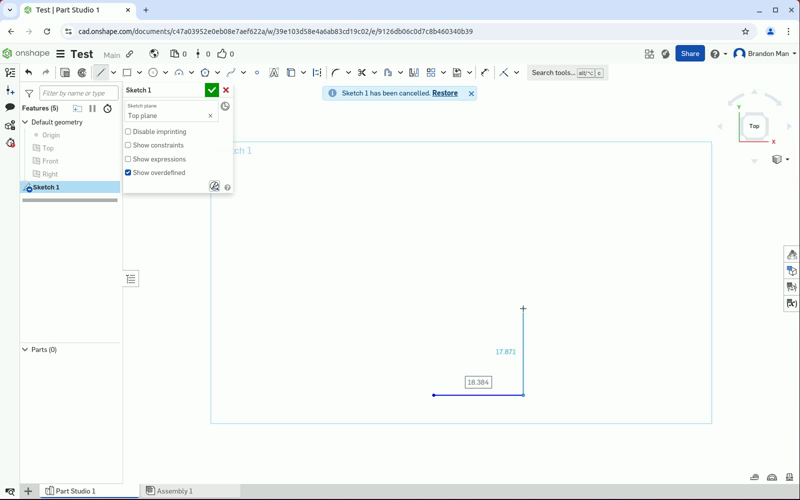
key_up(shift)
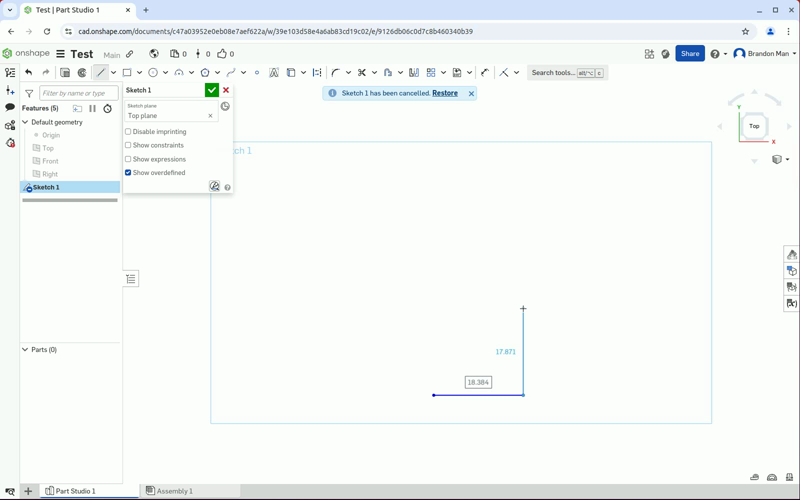
key_down(shift)
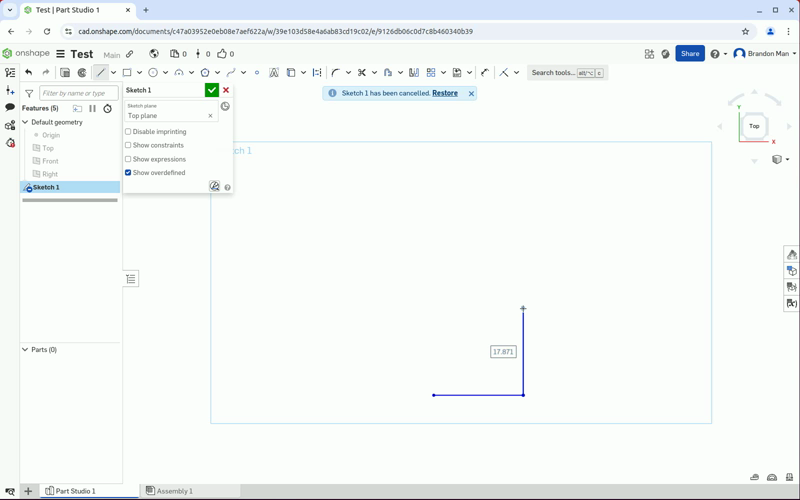
mouse_move(433, 308)
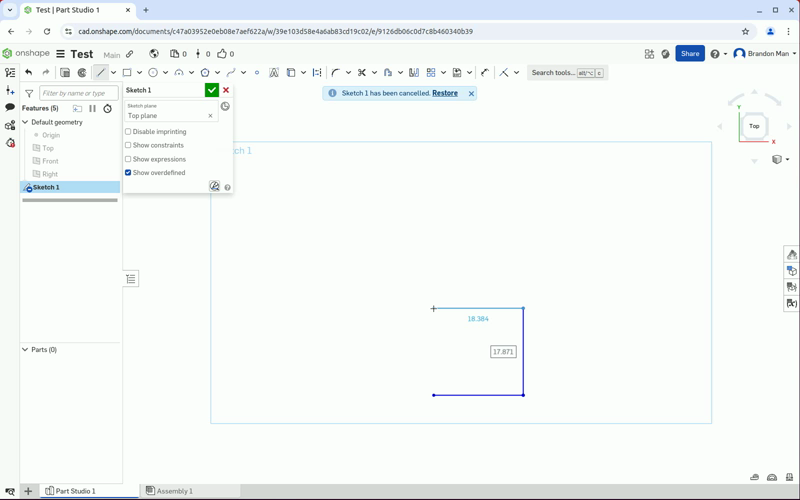
click(433, 308)
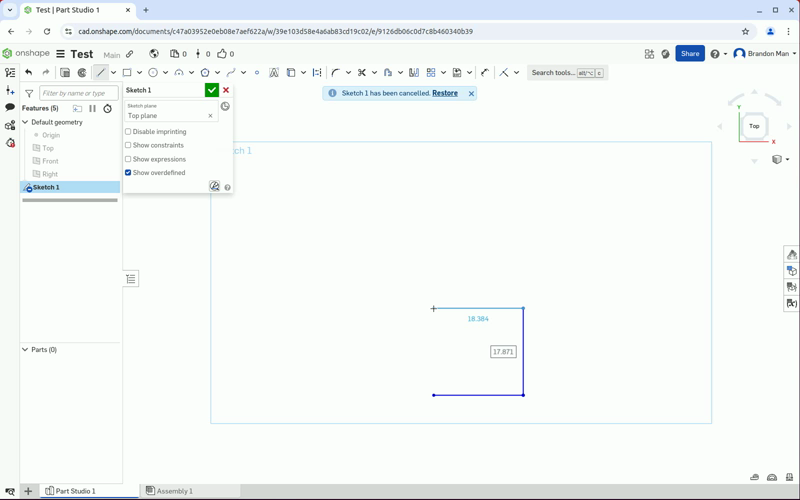
key_up(shift)
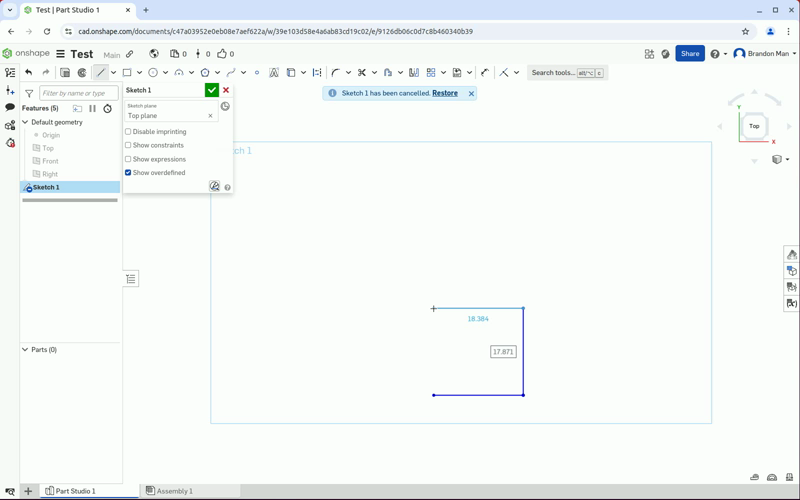
key_down(shift)
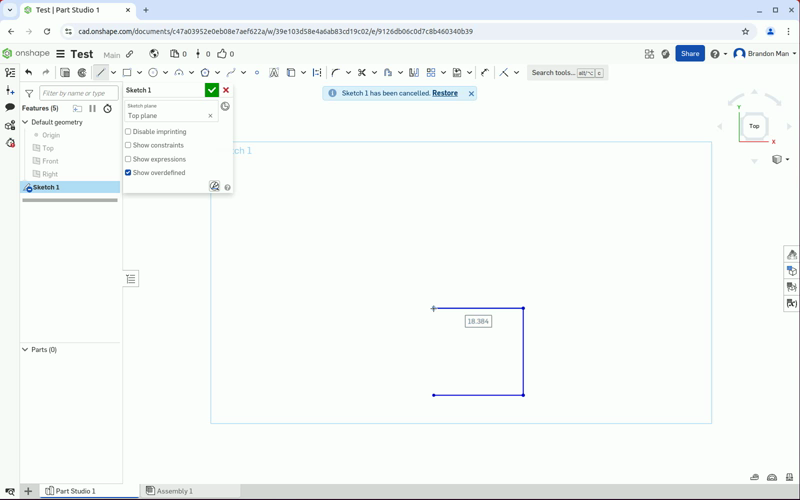
mouse_move(433, 395)
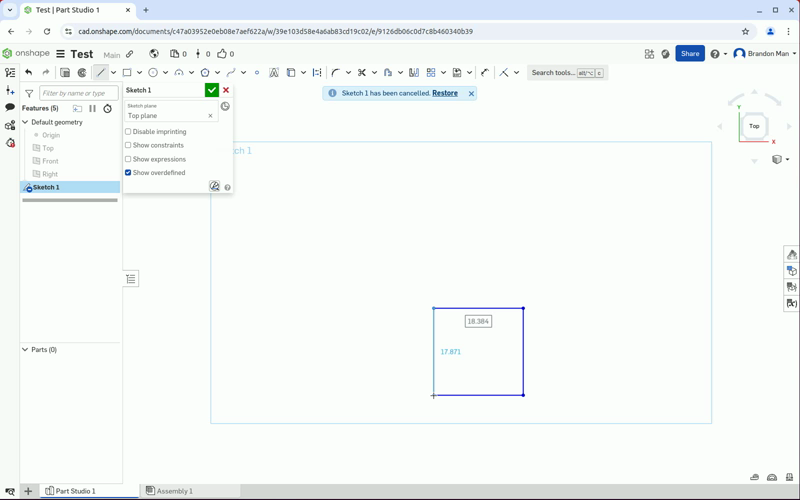
key_up(shift)
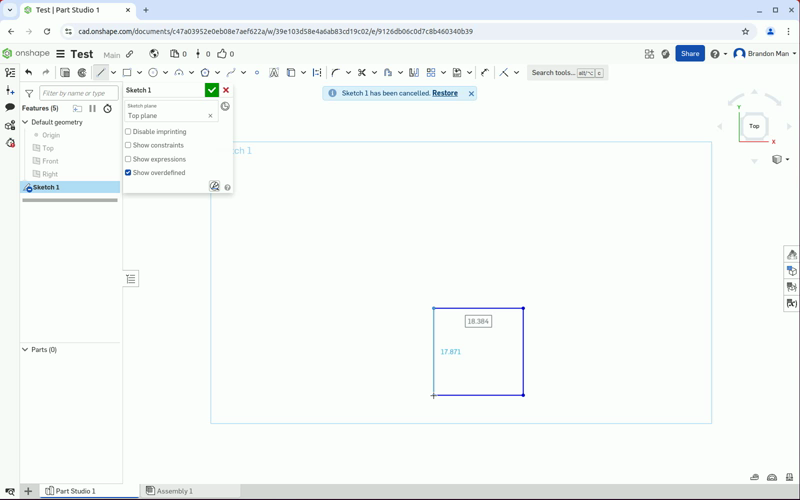
click(433, 395)
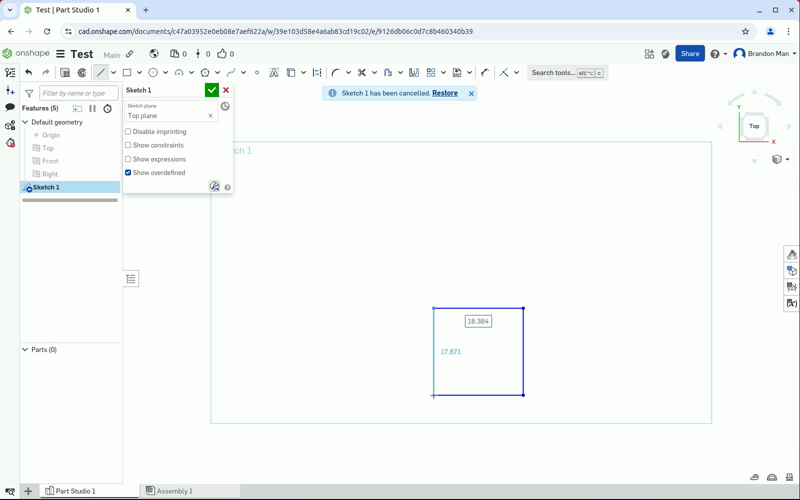
key(esc)
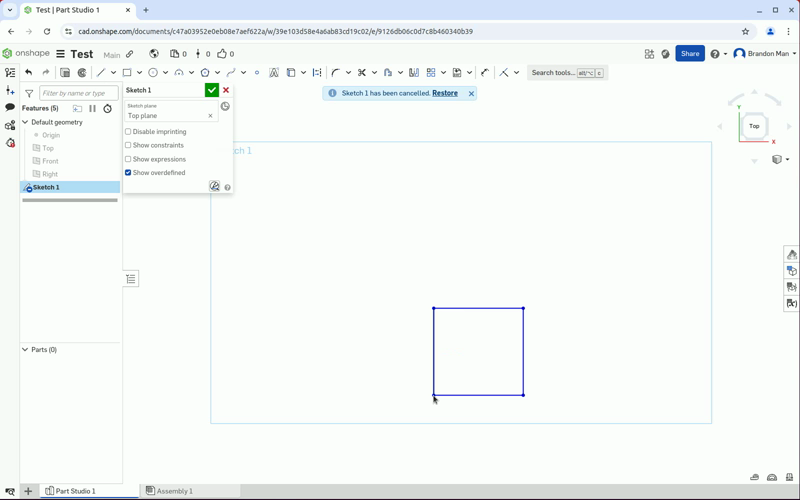
mouse_move(507, 346)
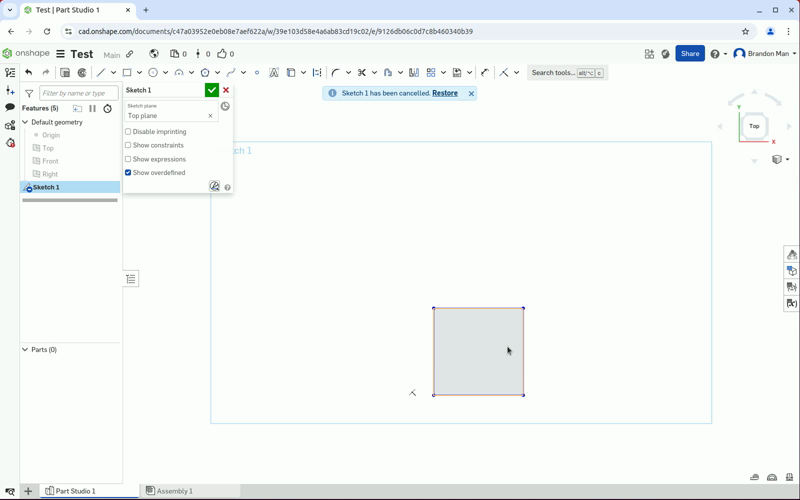
click(507, 346)
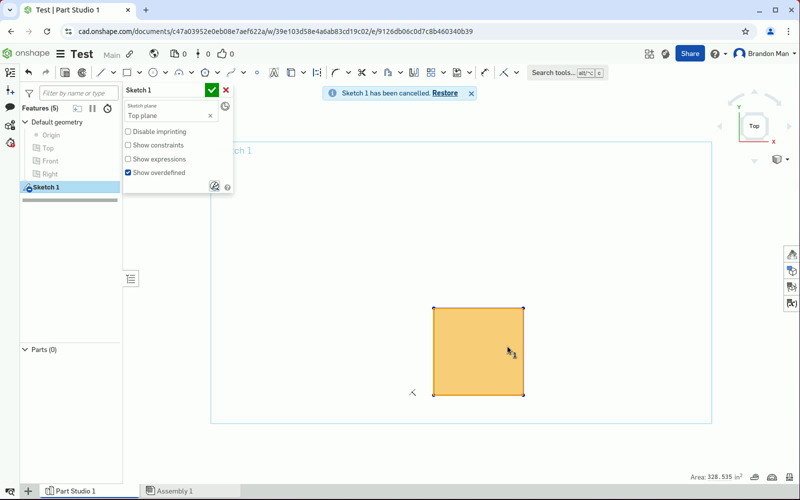
mouse_move(73, 352)
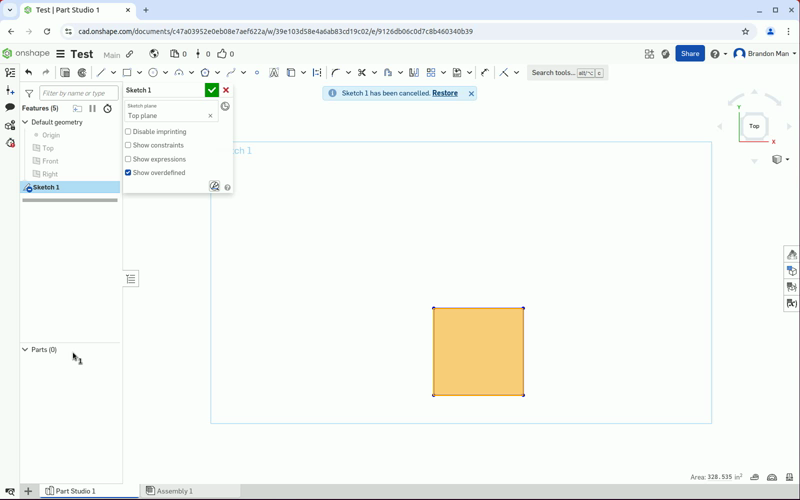
key(shift+y)
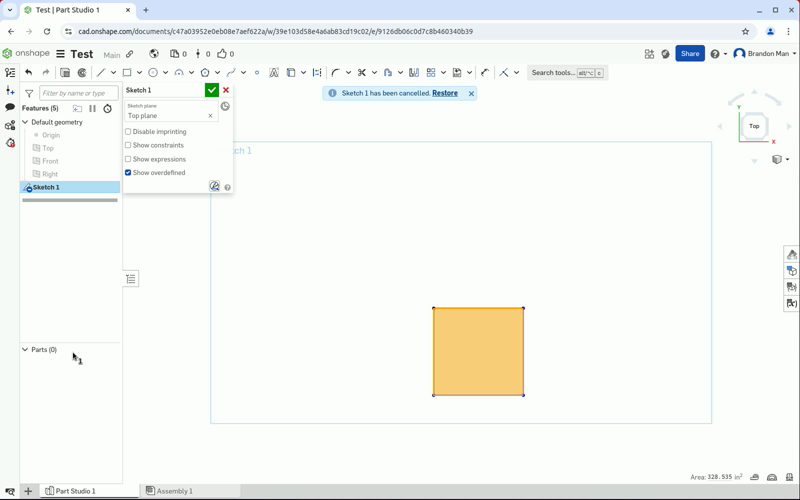
key(shift+e)
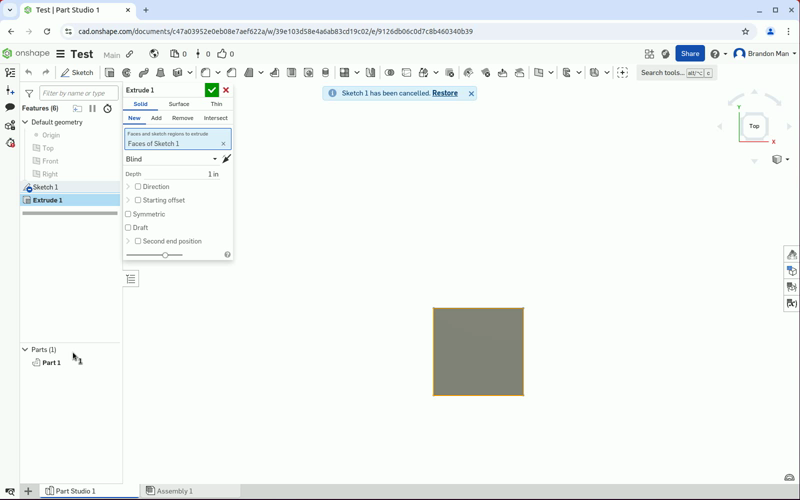
mouse_move(143, 106)
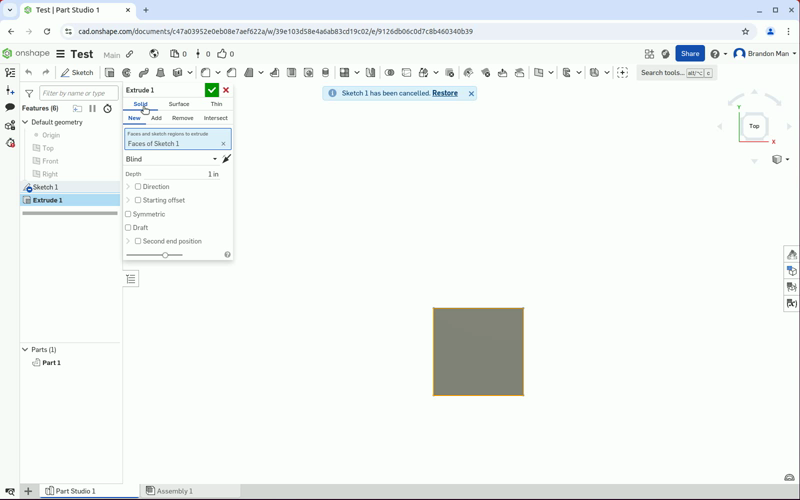
click(143, 106)
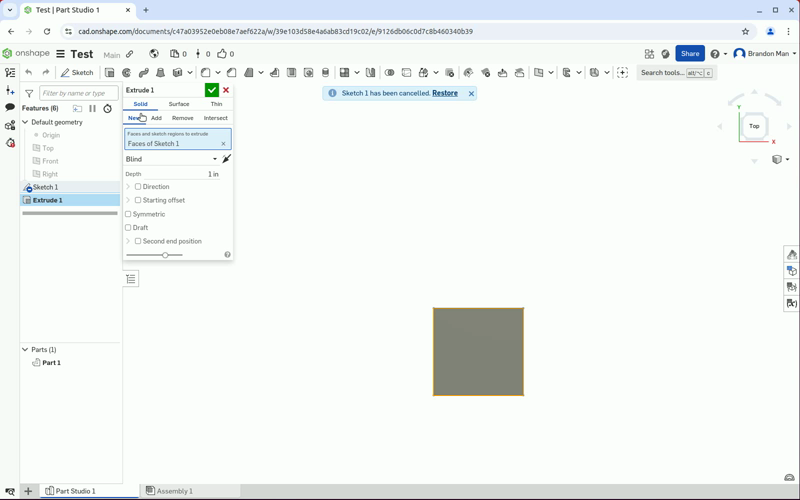
mouse_move(137, 120)
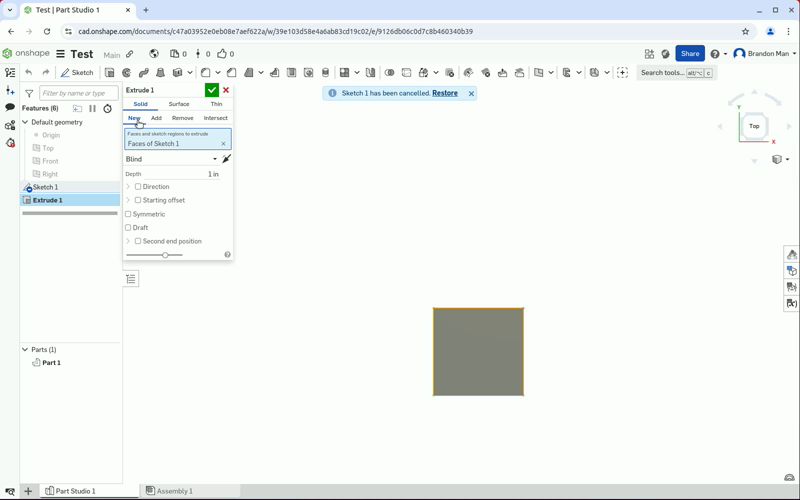
click(137, 120)
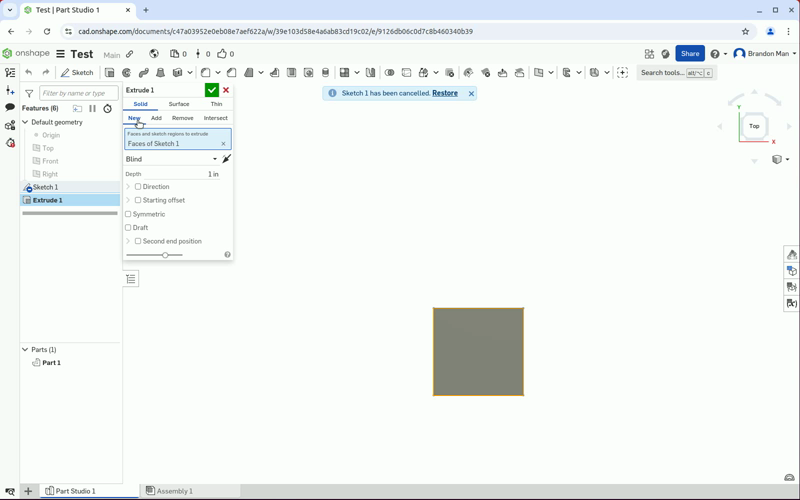
key(tab, 4)
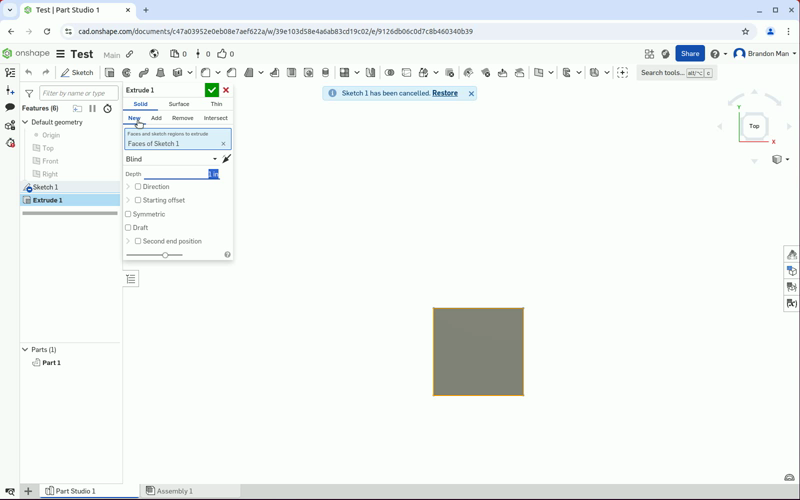
text(5.296)
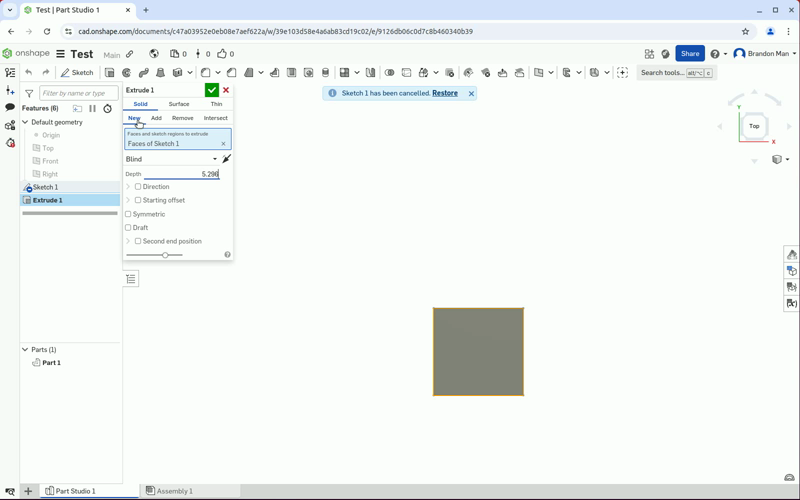
key(enter)
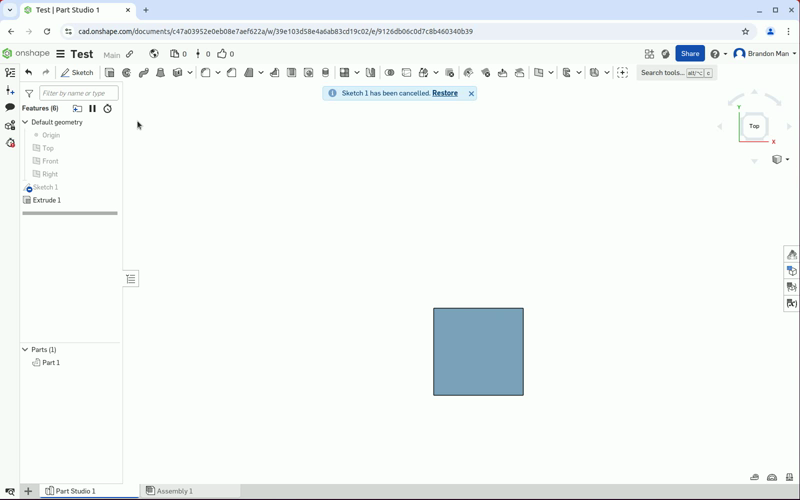
key(shift+h)
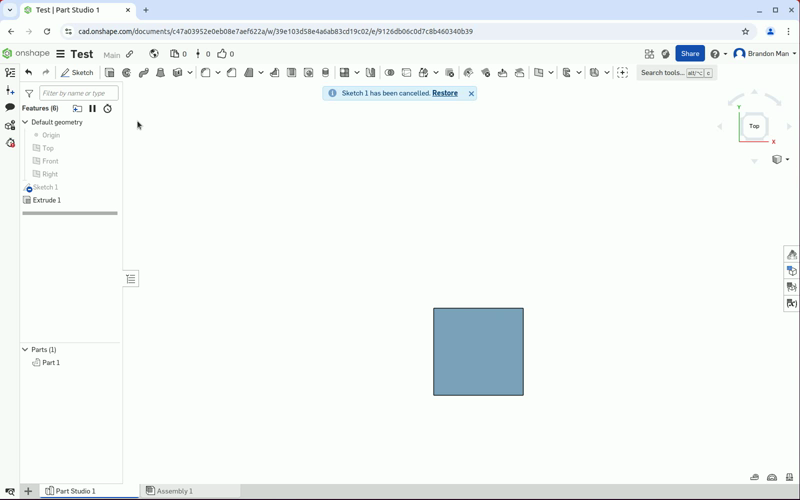
key(shift+h)
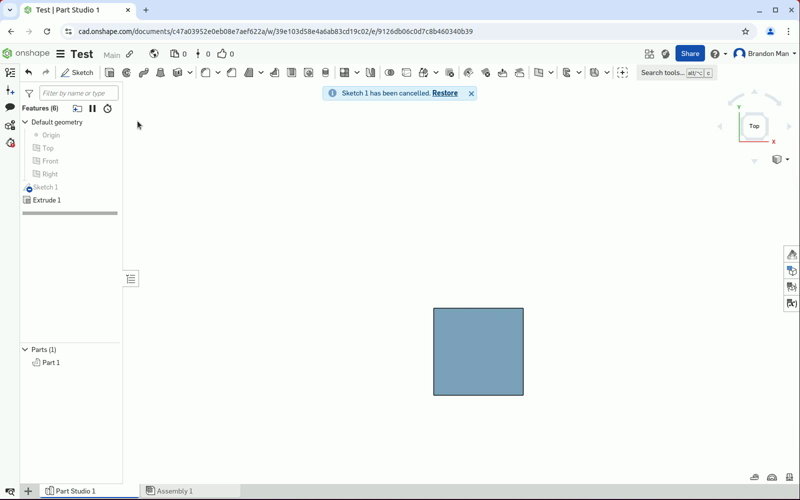
mouse_move(73, 189)
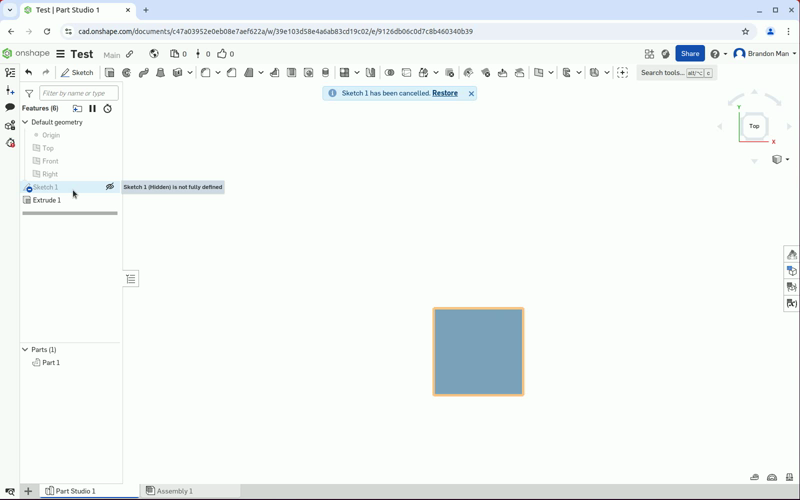
click(73, 189)
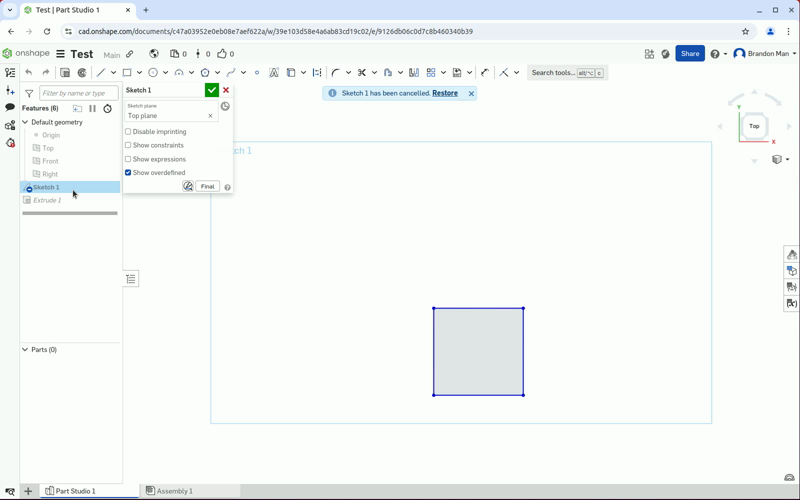
mouse_move(229, 92)
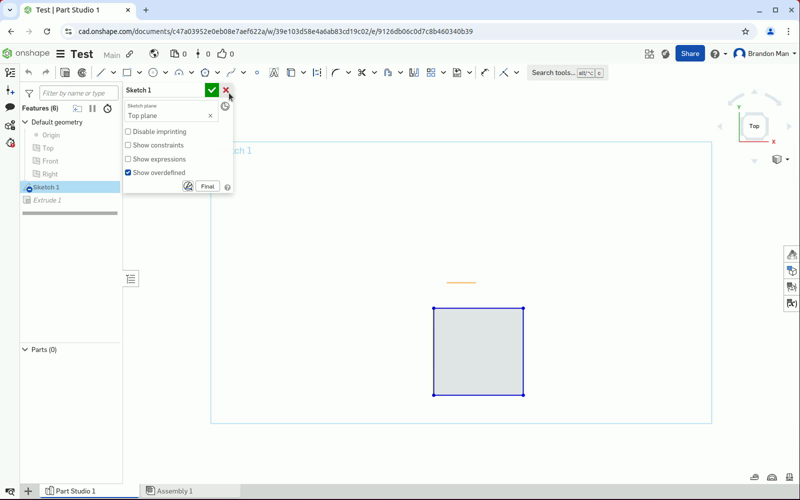
click(229, 92)
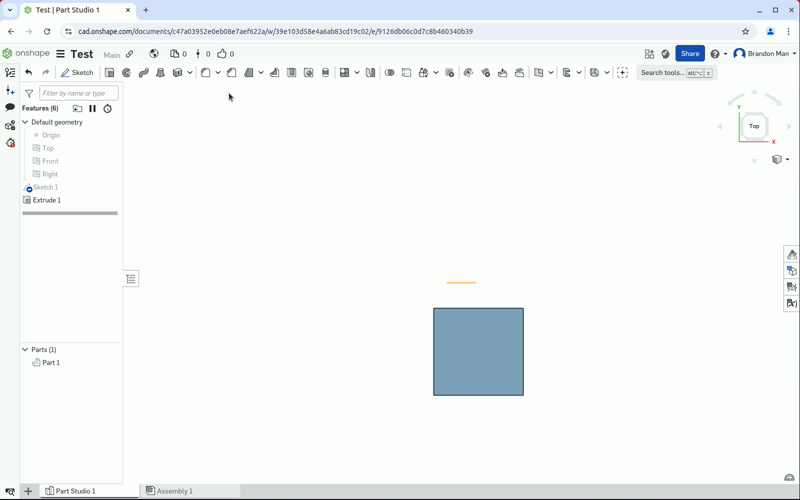
mouse_move(73, 352)
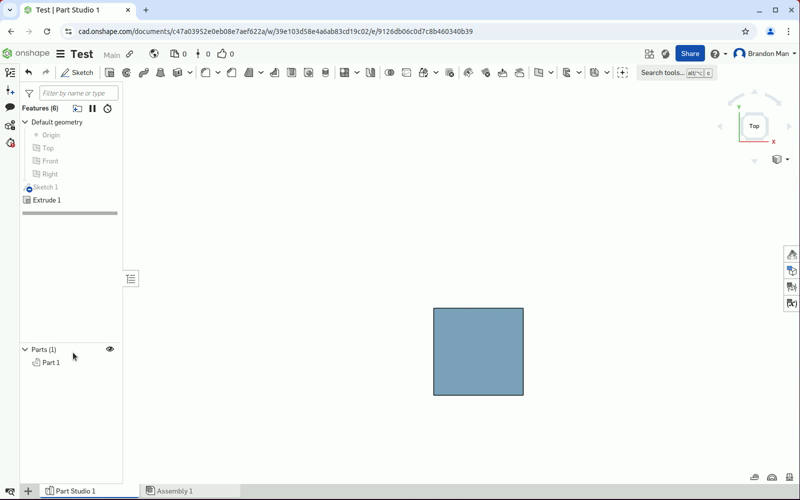
key(y)
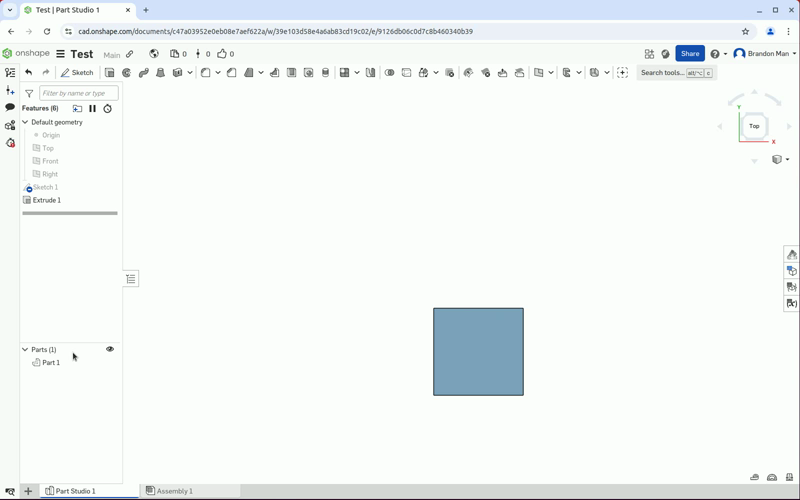
key(shift+p)
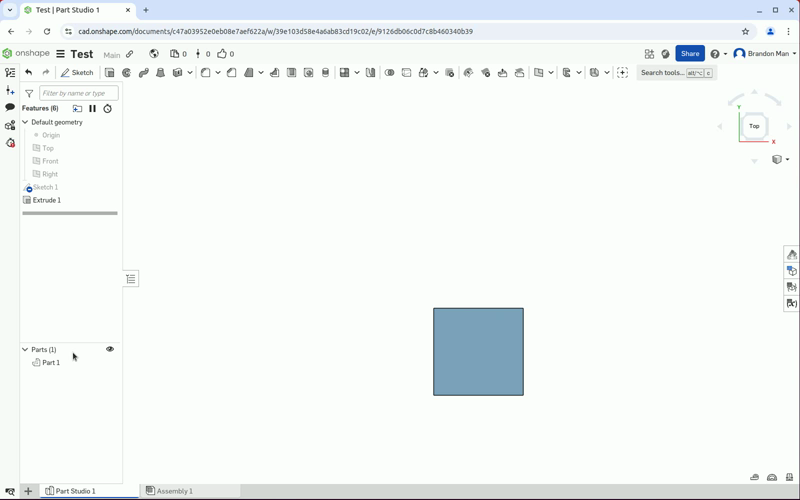
key(space)
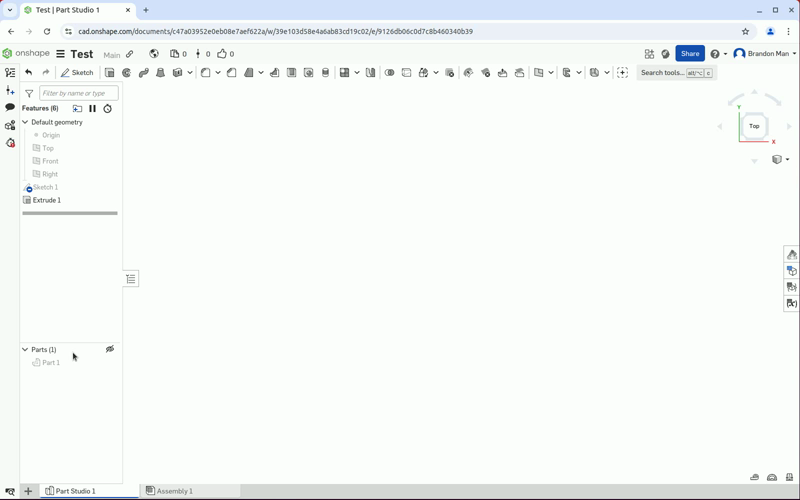
key_down(shift)
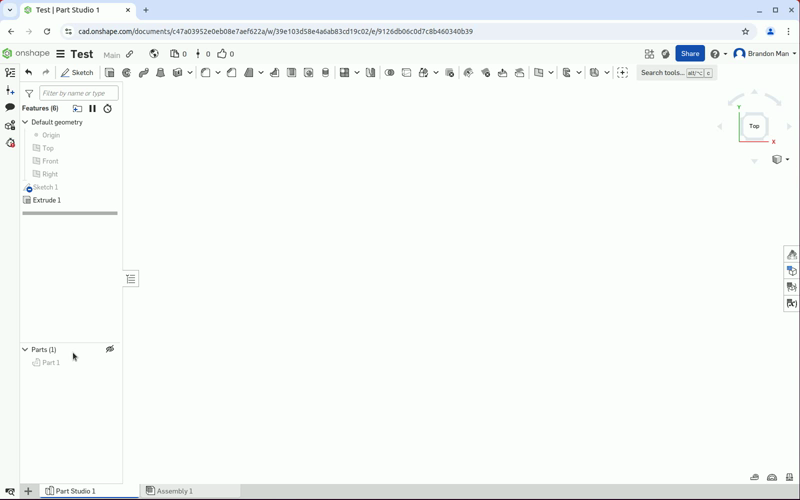
key(up)
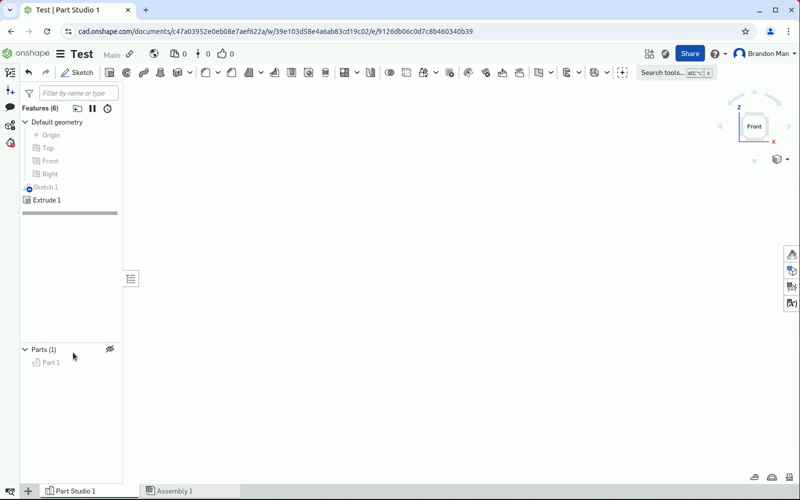
key_up(shift)
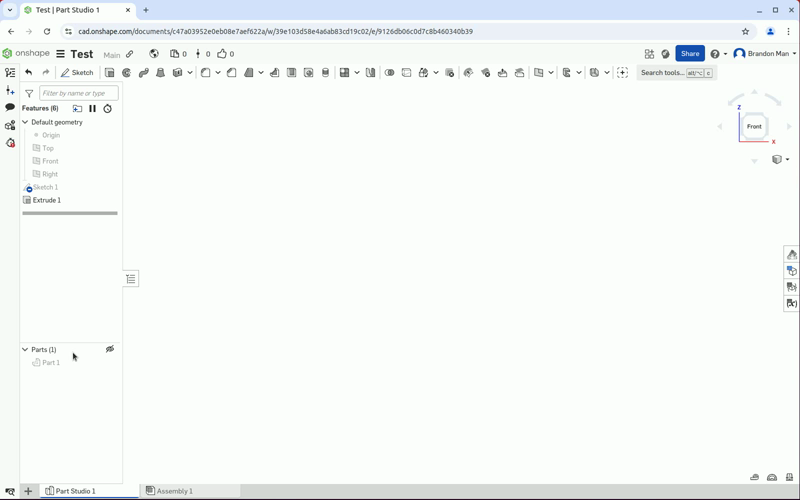
key(space)
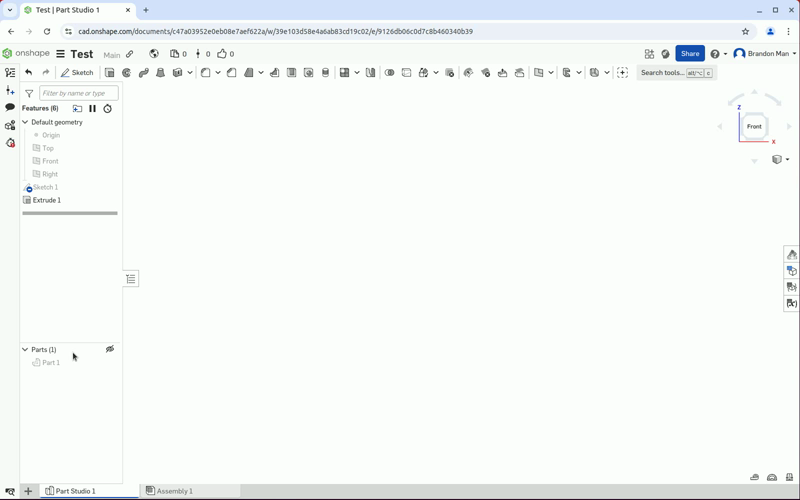
key_down(shift)
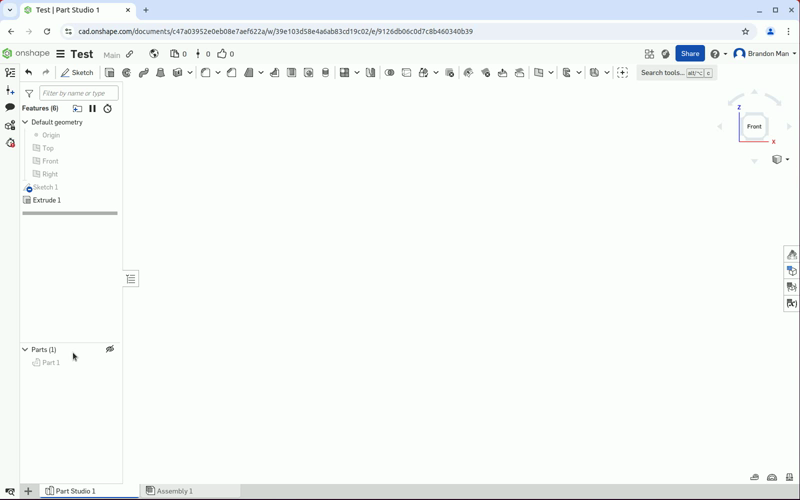
key(left)
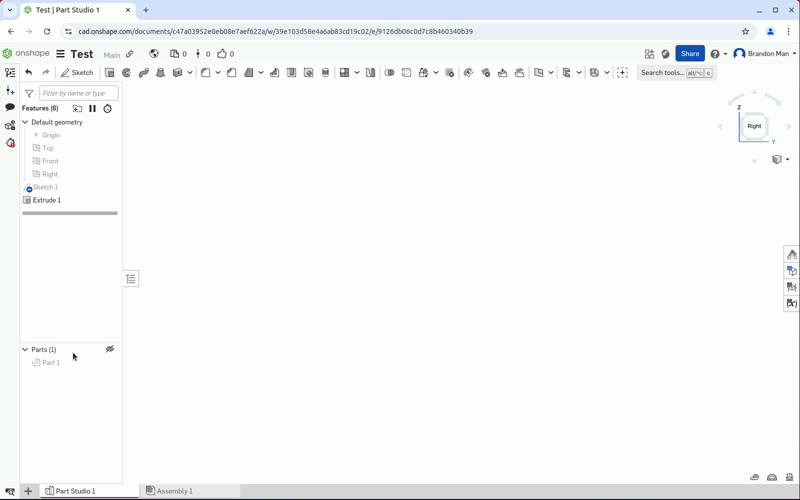
key_up(shift)
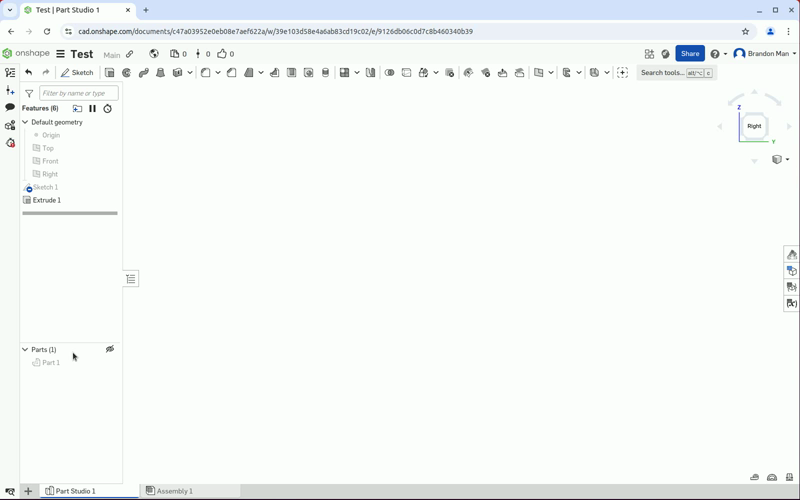
mouse_move(73, 352)
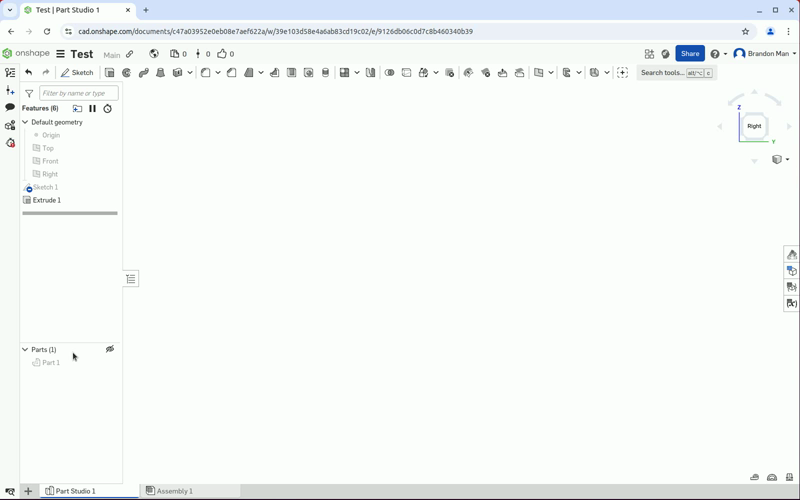
key(shift+y)
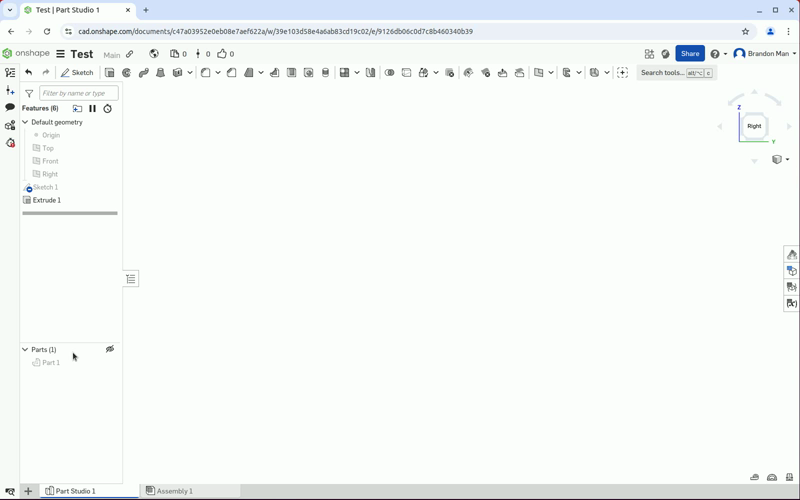
key(shift+s)
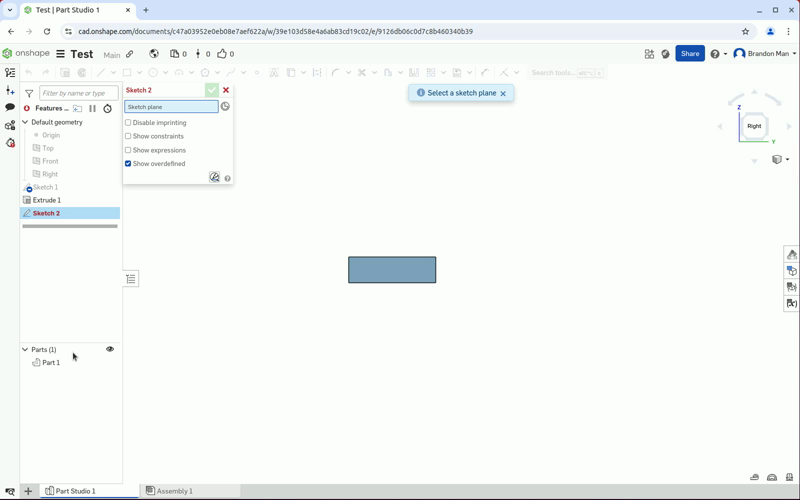
mouse_move(73, 176)
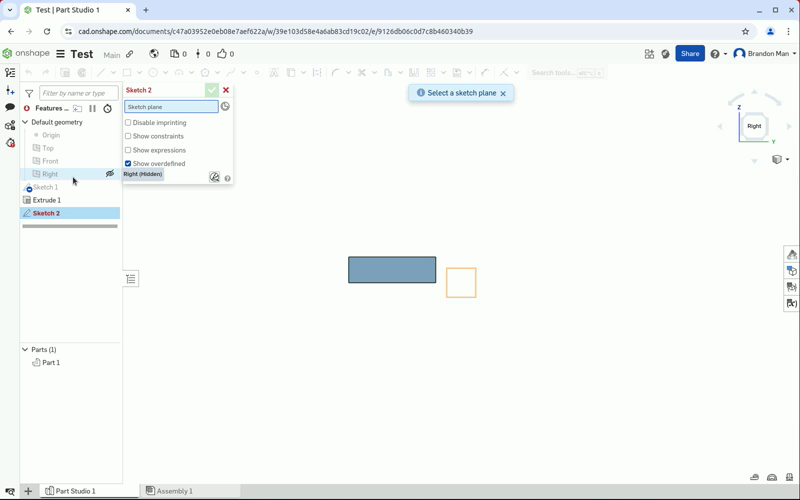
click(73, 176)
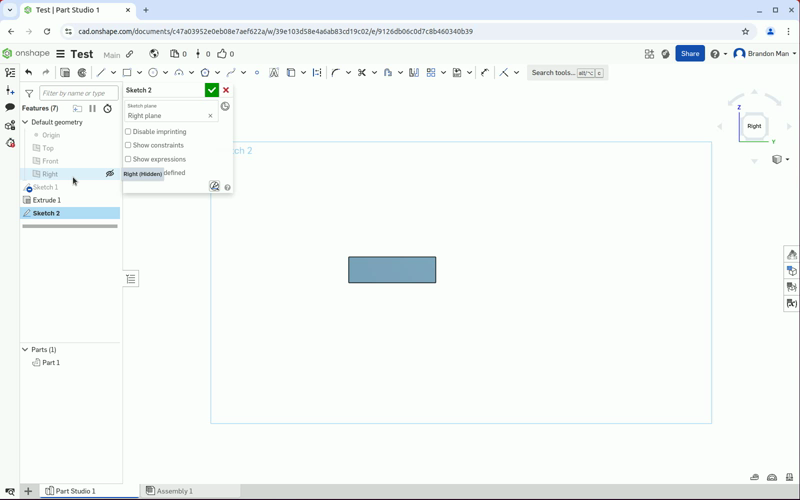
mouse_move(73, 352)
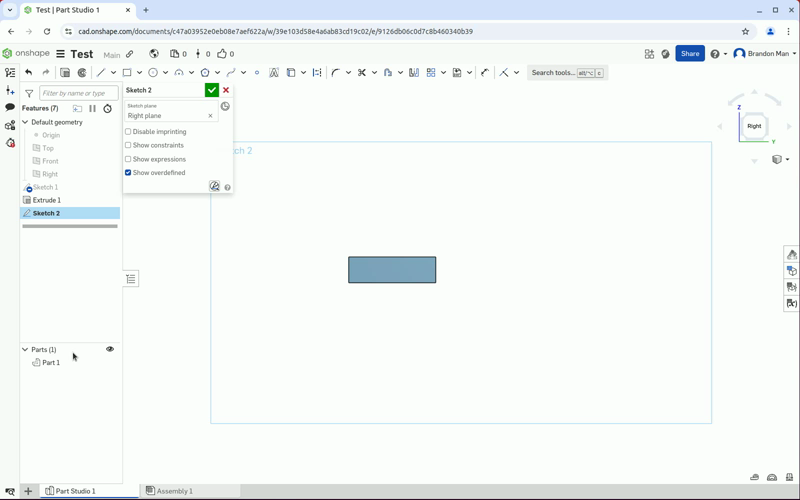
key(y)
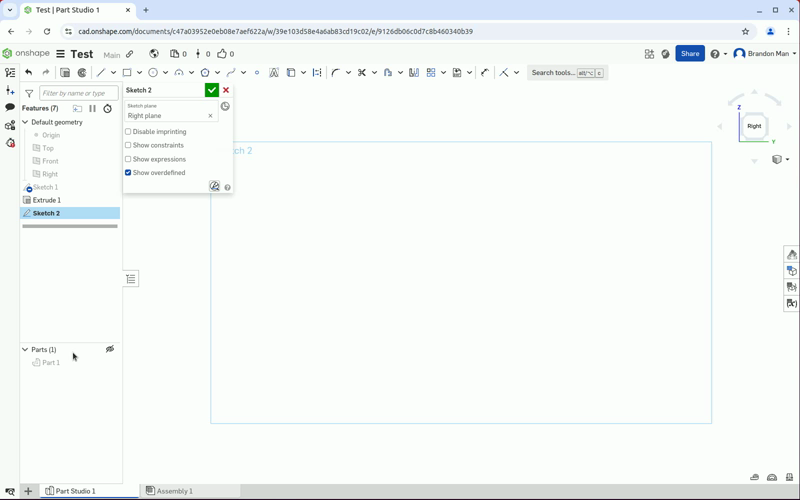
key(l)
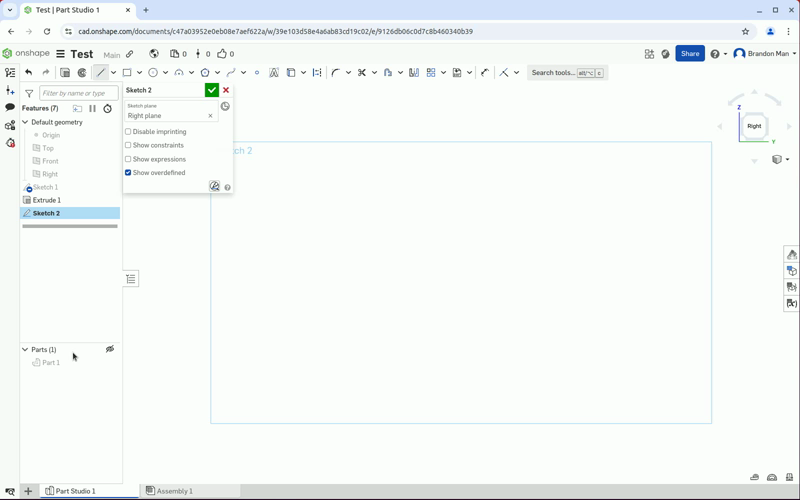
key_down(shift)
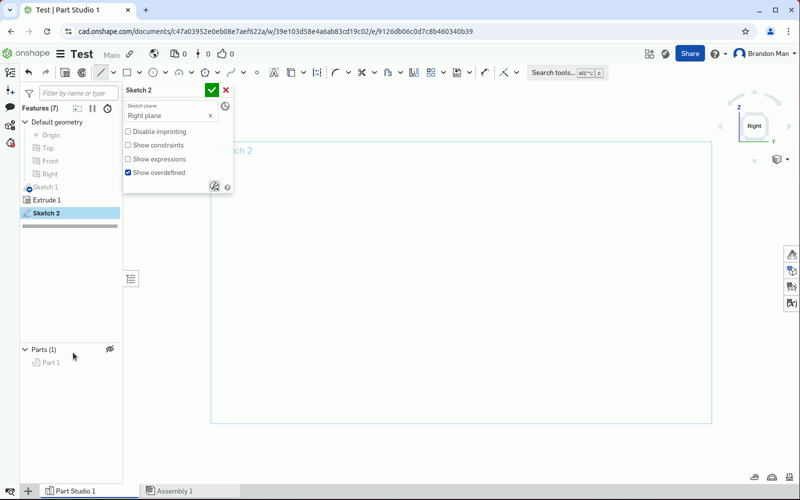
mouse_move(437, 286)
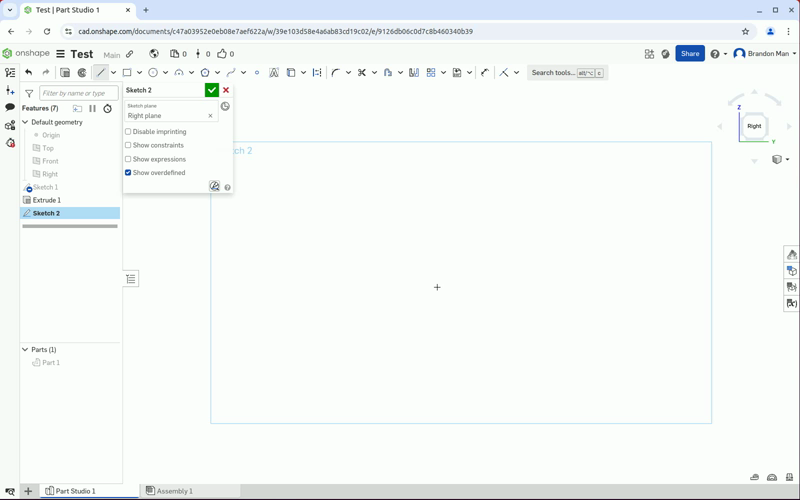
click(437, 286)
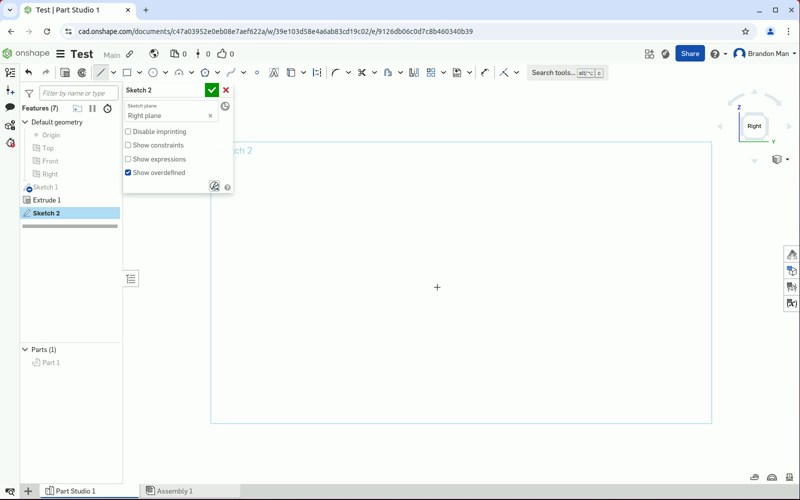
key_up(shift)
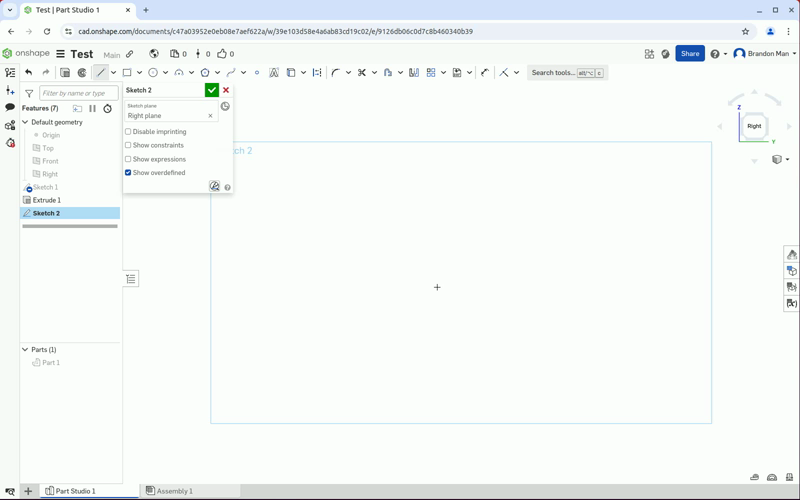
key_down(shift)
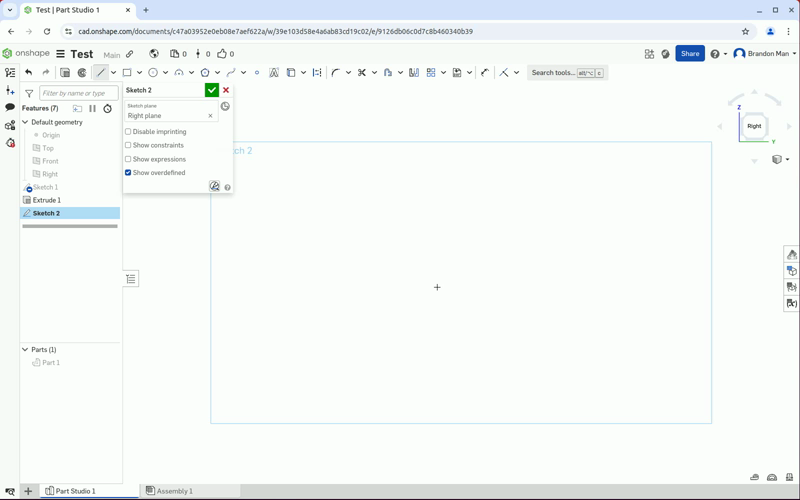
mouse_move(501, 286)
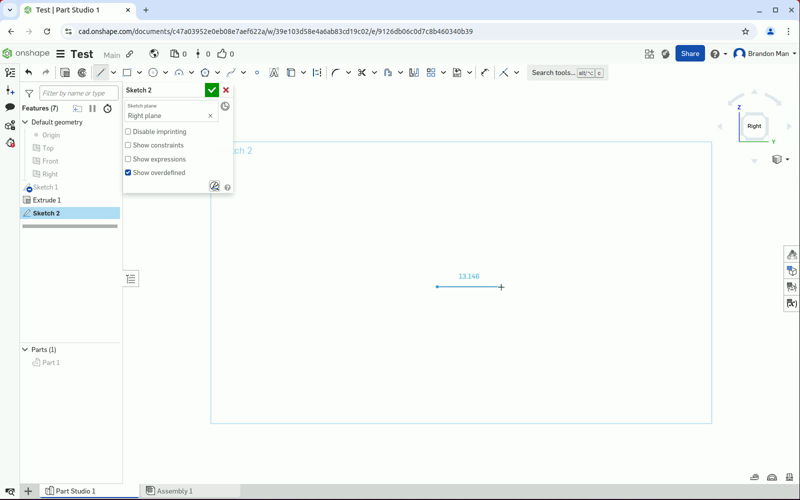
click(501, 286)
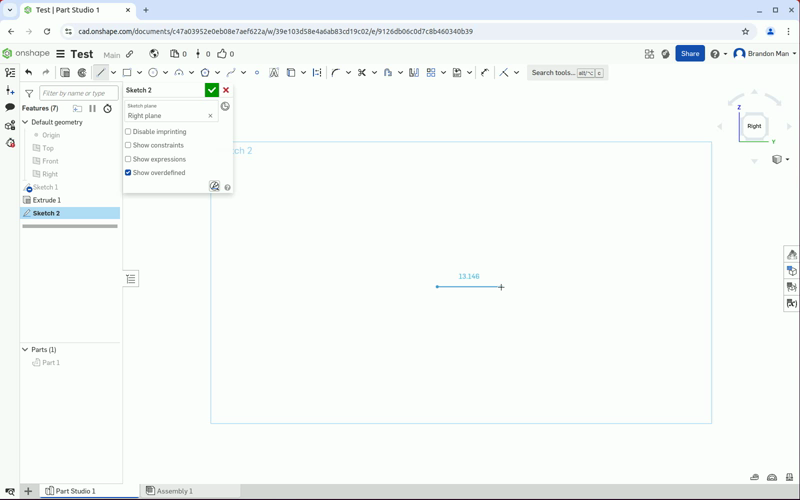
key_up(shift)
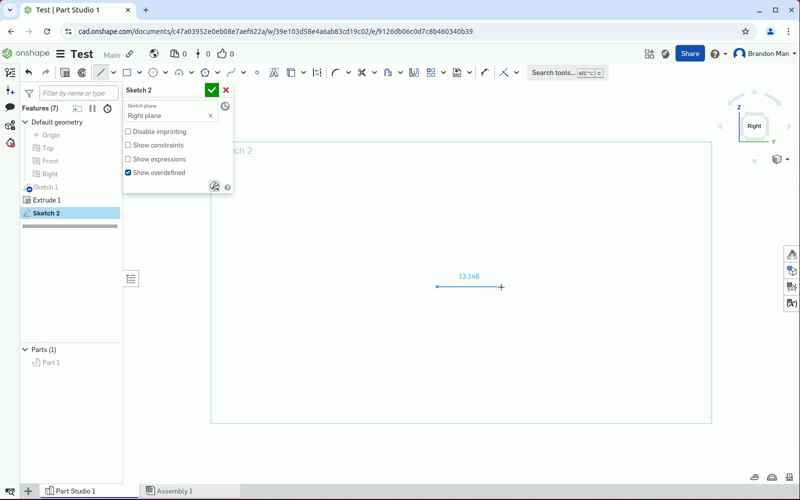
key_down(shift)
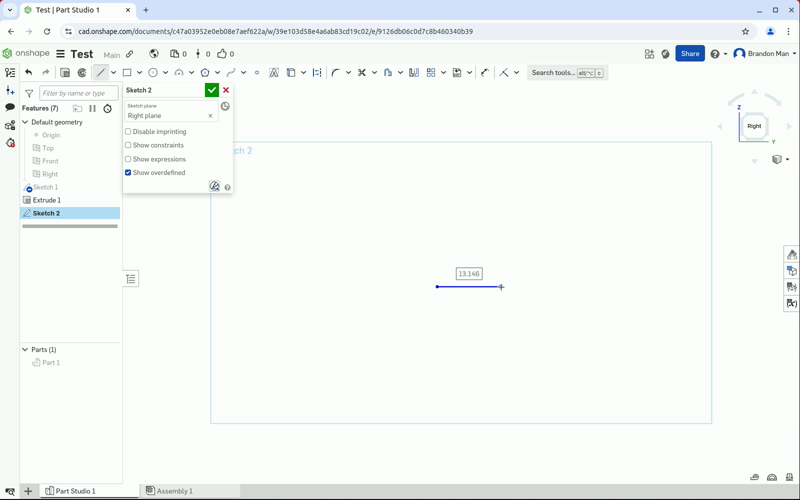
mouse_move(531, 286)
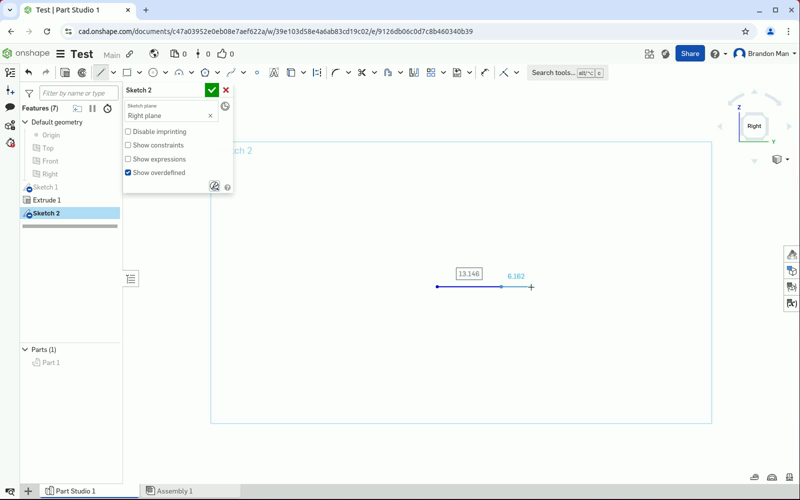
mouse_move(501, 240)
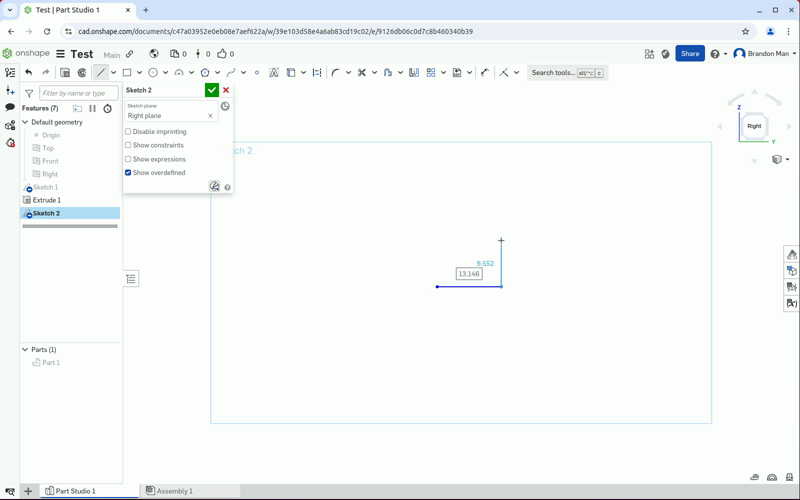
click(501, 240)
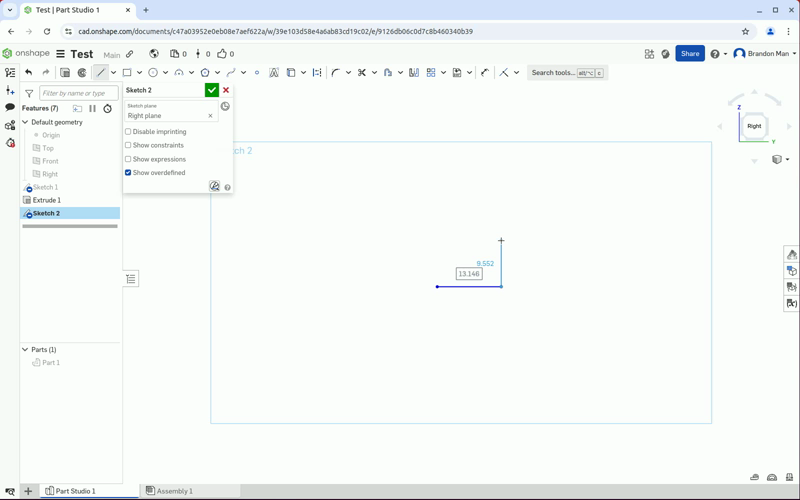
key_up(shift)
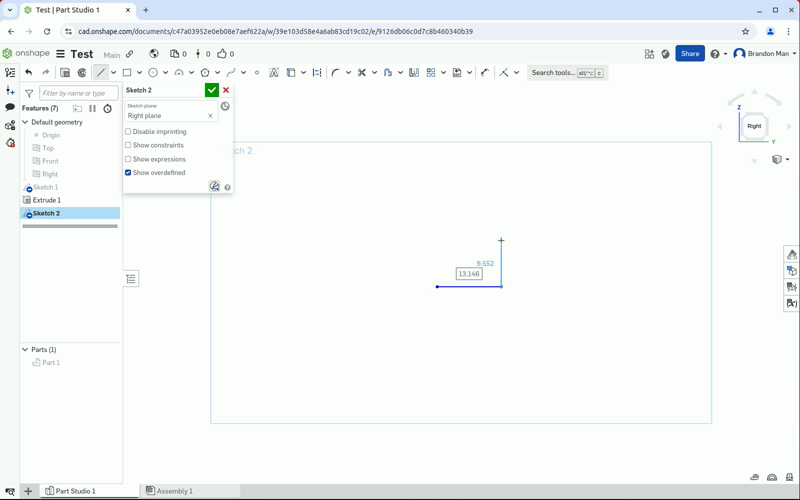
key_down(shift)
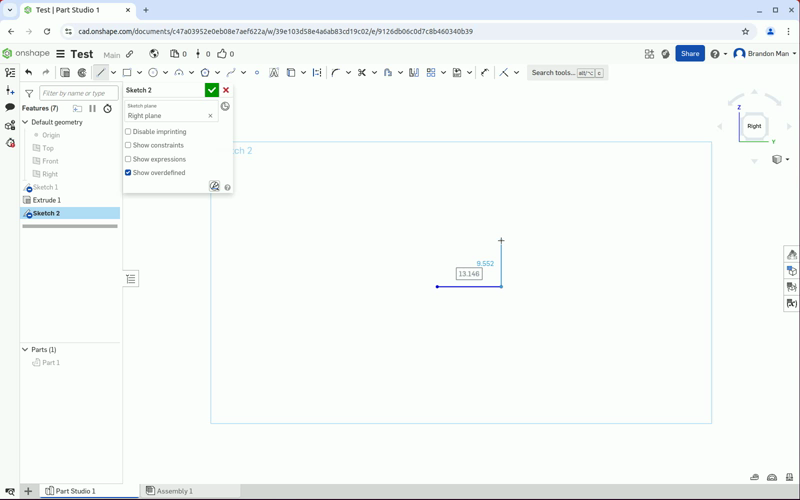
mouse_move(437, 240)
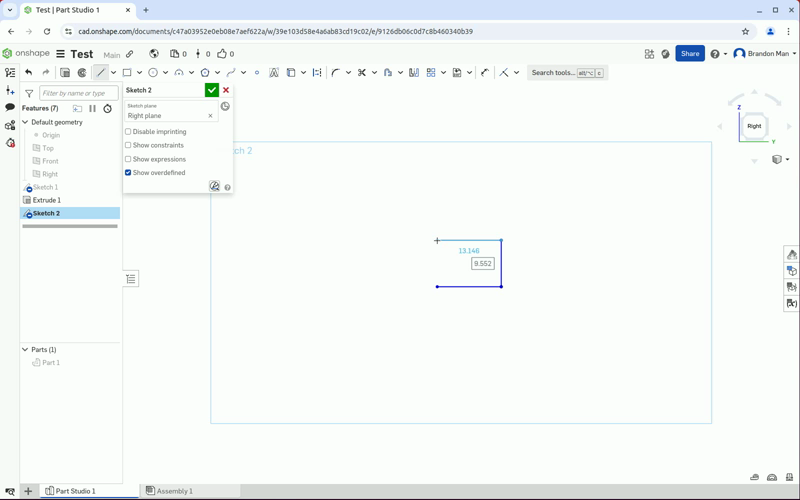
click(437, 240)
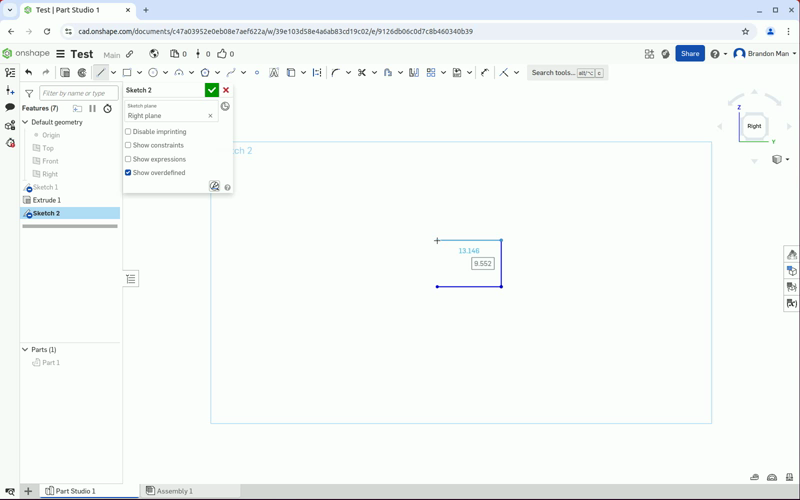
key_up(shift)
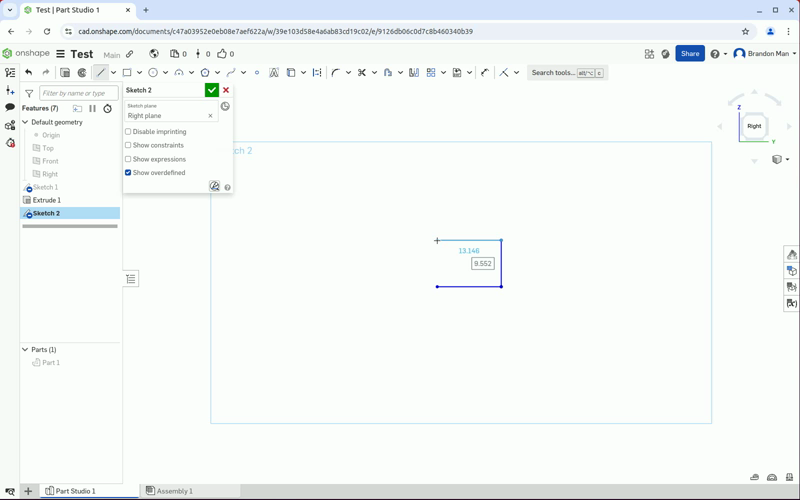
mouse_move(467, 240)
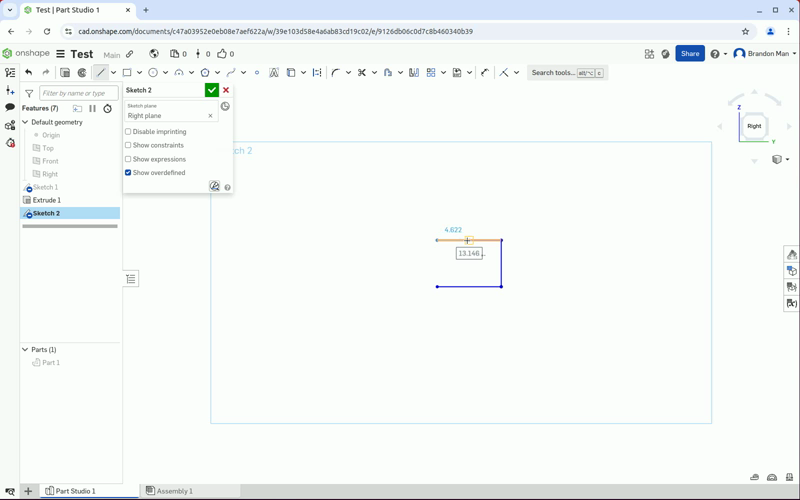
key_down(shift)
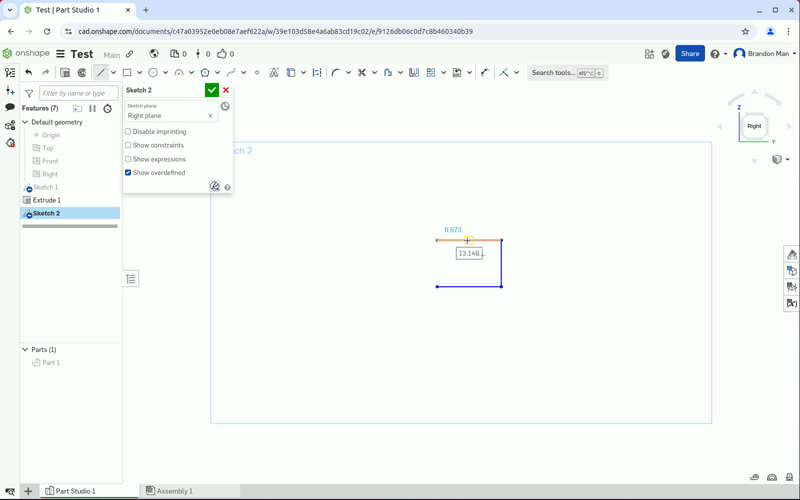
mouse_move(437, 286)
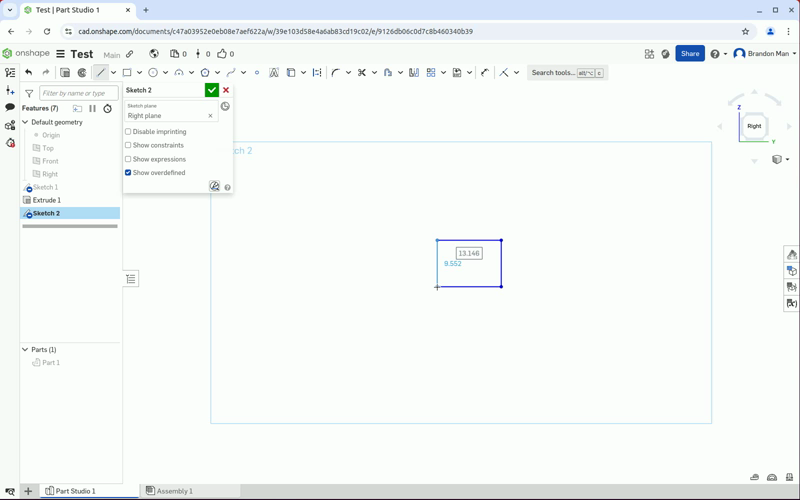
key_up(shift)
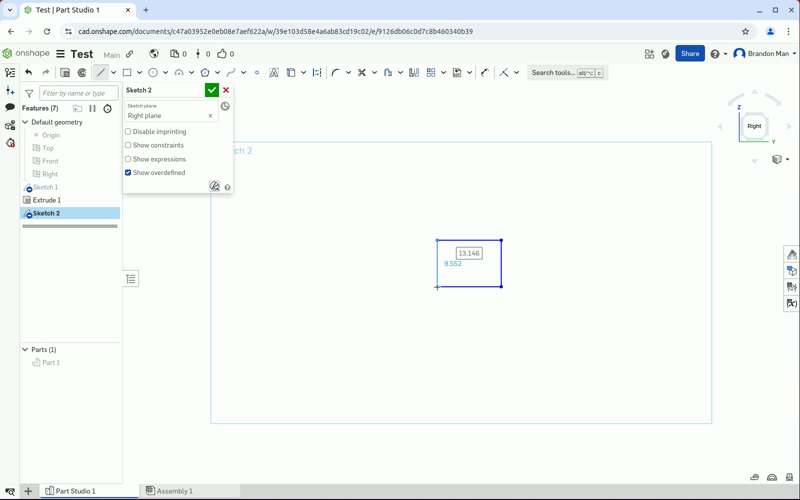
click(437, 286)
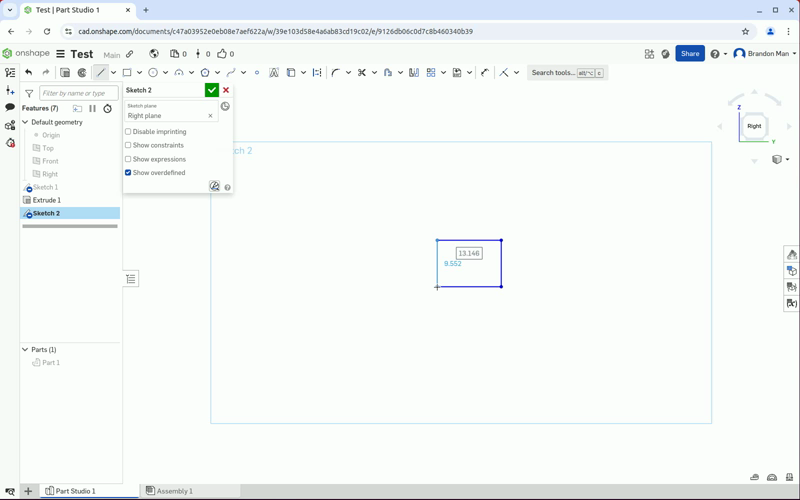
key(esc)
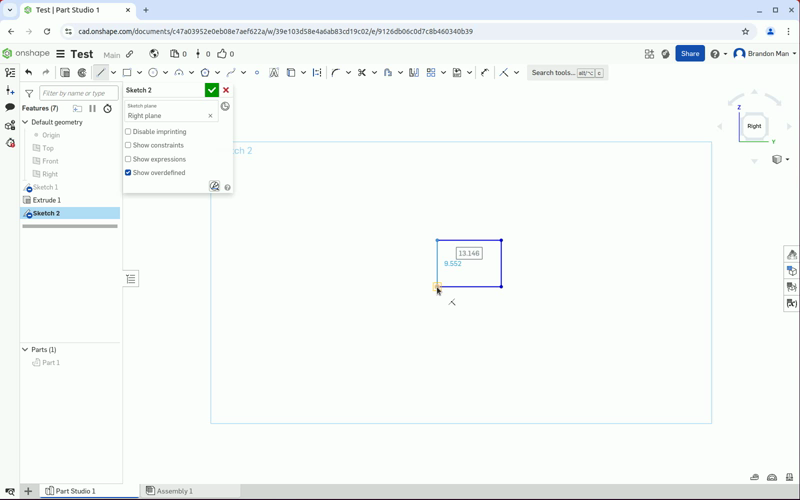
mouse_move(485, 264)
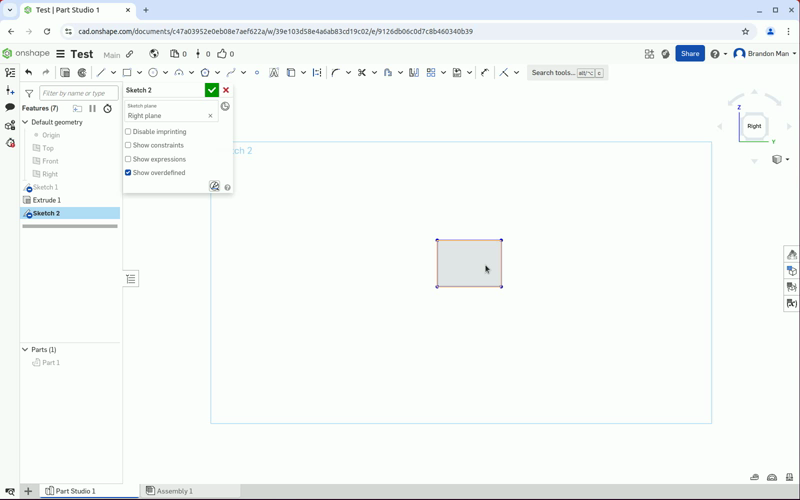
click(485, 264)
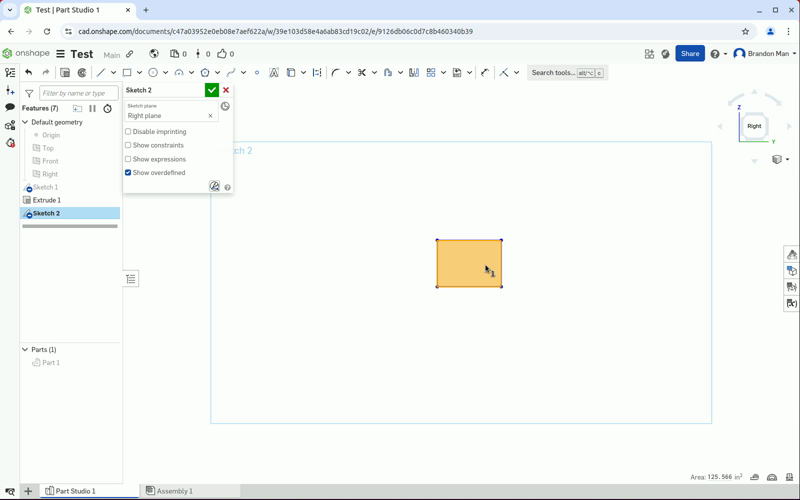
mouse_move(73, 352)
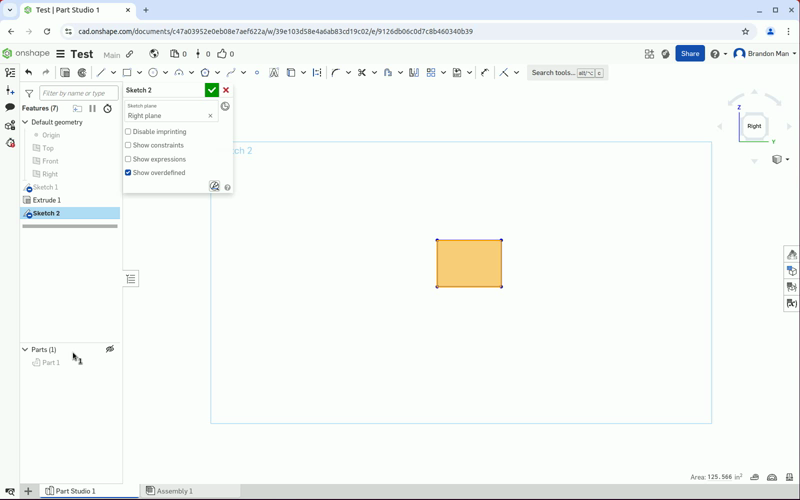
key(shift+y)
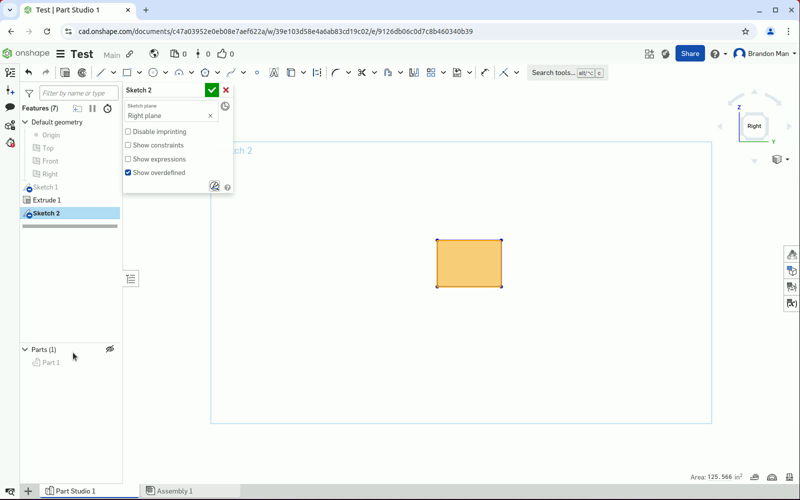
key(shift+e)
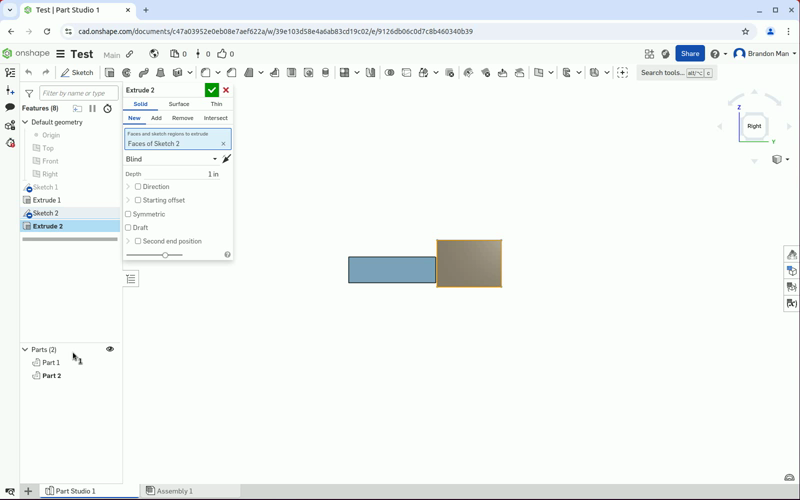
mouse_move(143, 106)
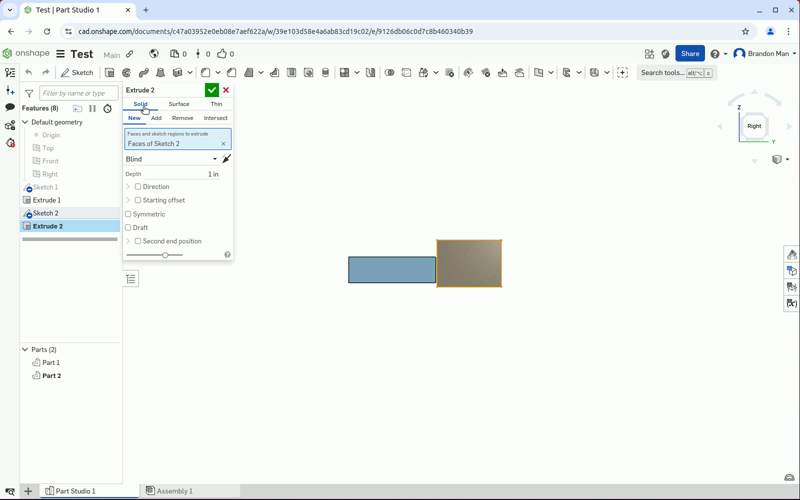
click(143, 106)
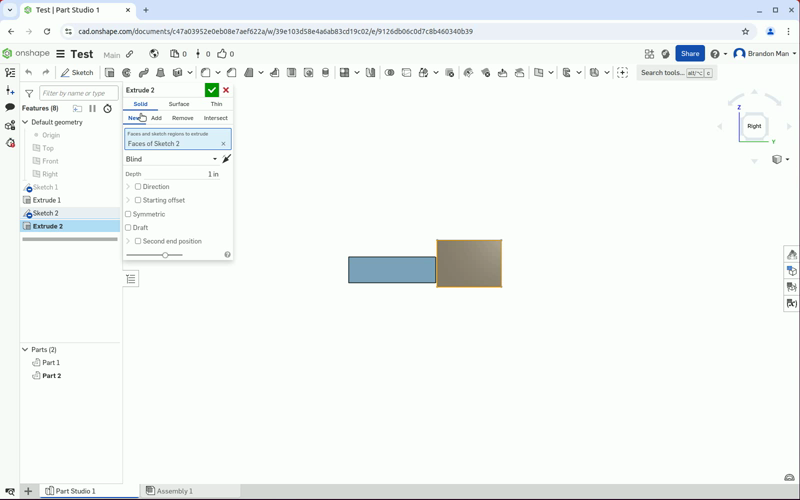
mouse_move(137, 120)
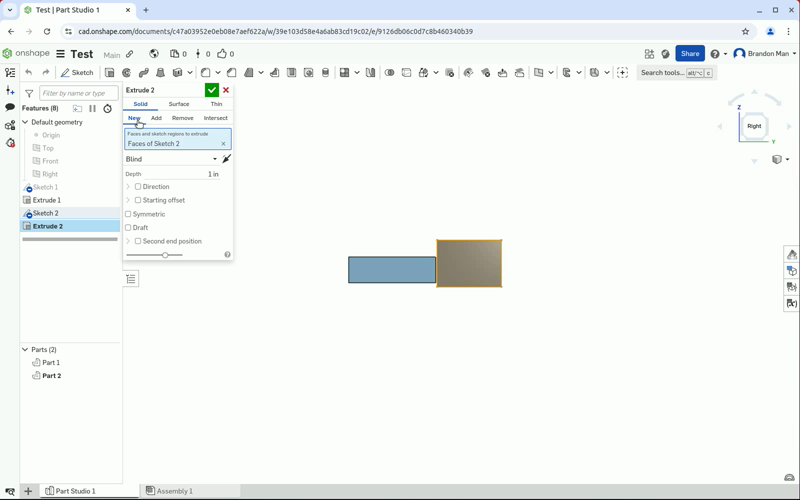
click(137, 120)
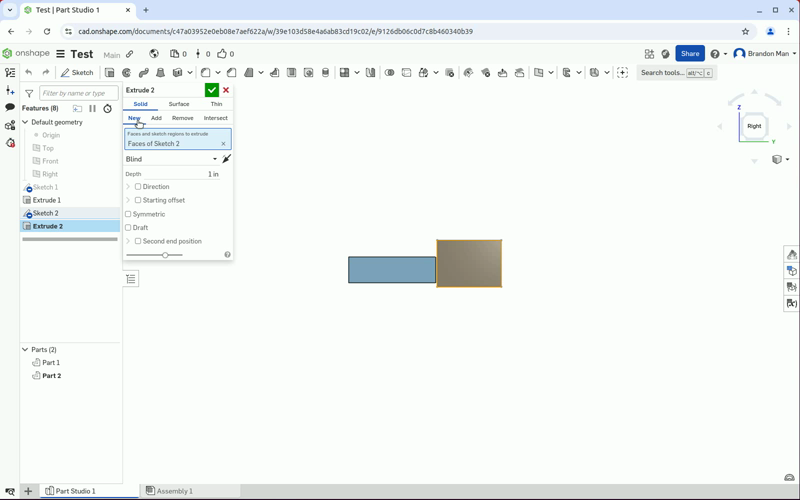
key(tab, 4)
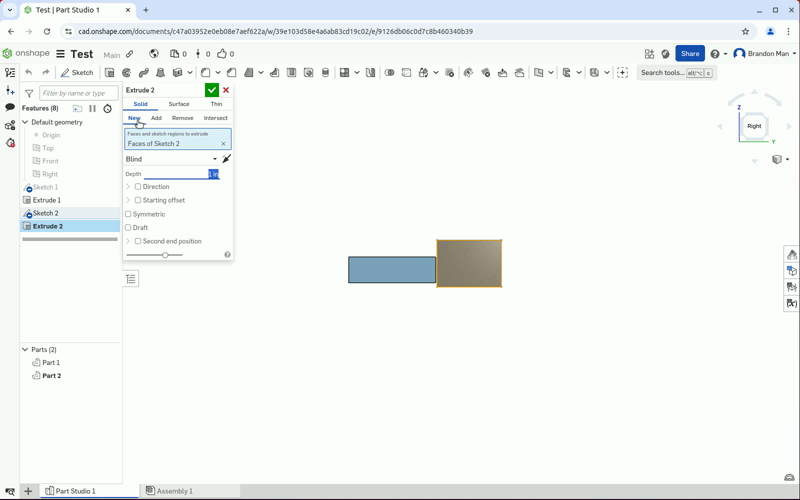
text(-1.685)
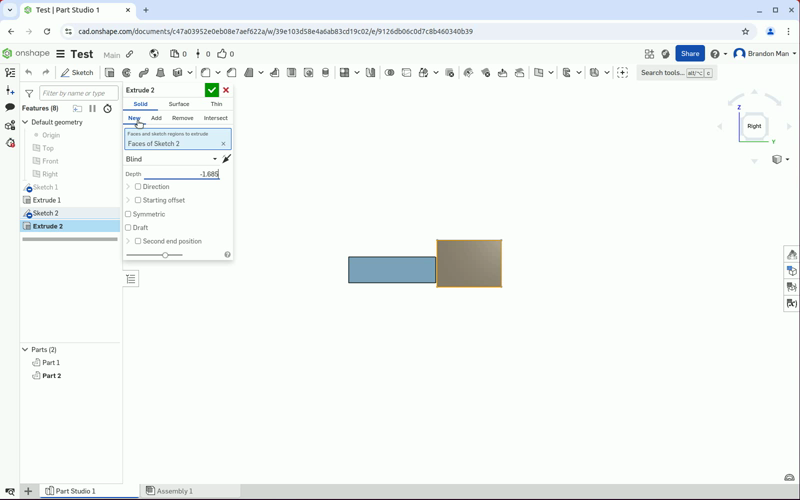
key(enter)
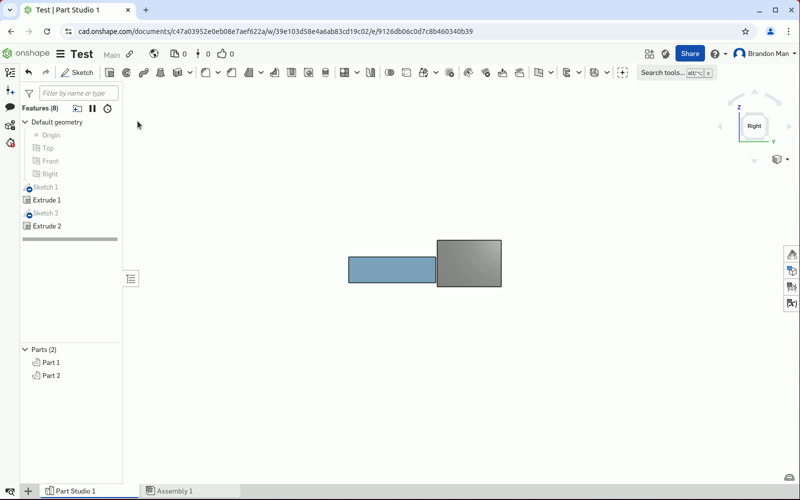
key(shift+h)
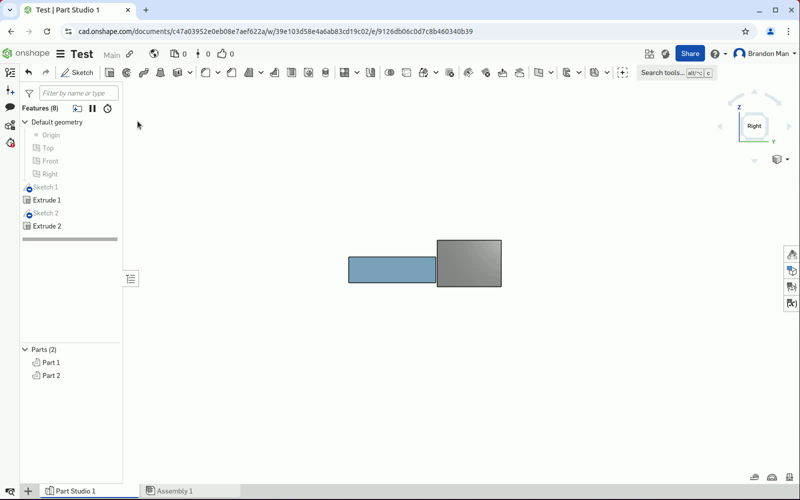
key(shift+h)
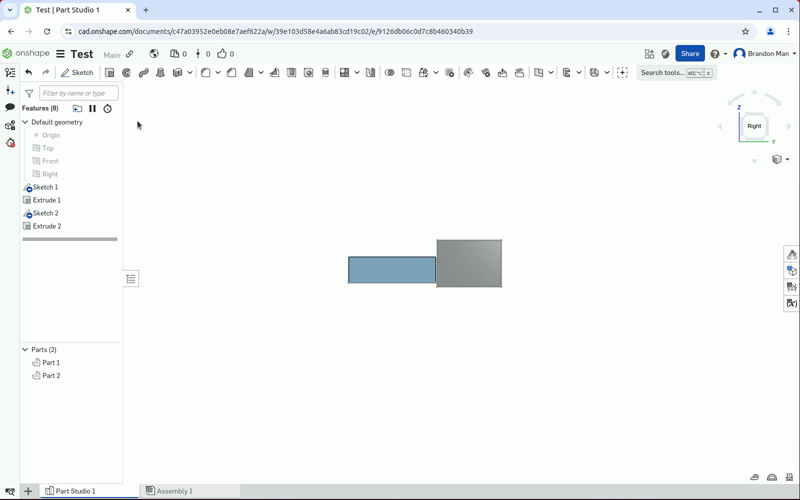
key(shift+7)
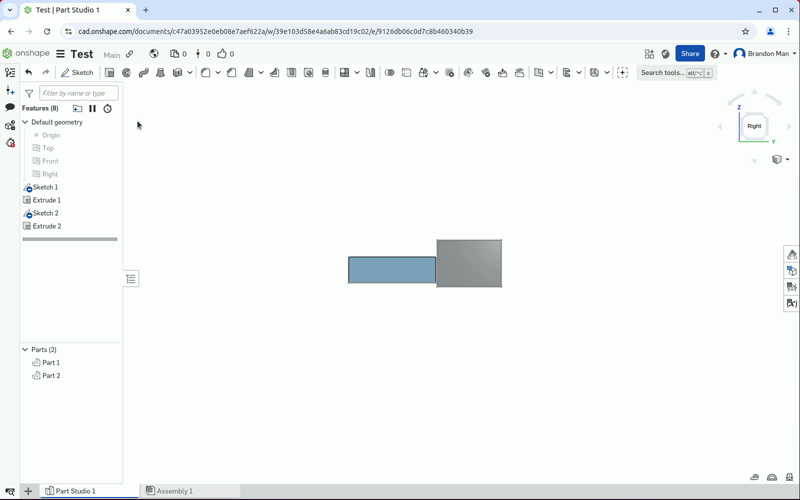
key(right, 2)
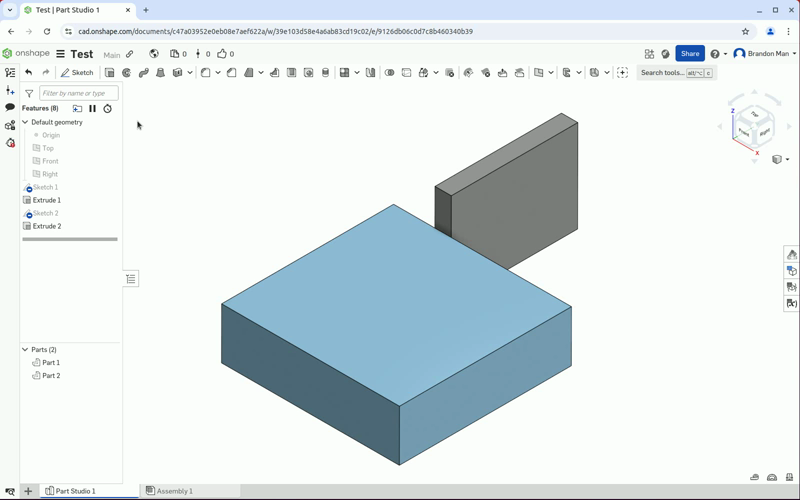
key(down, 2)
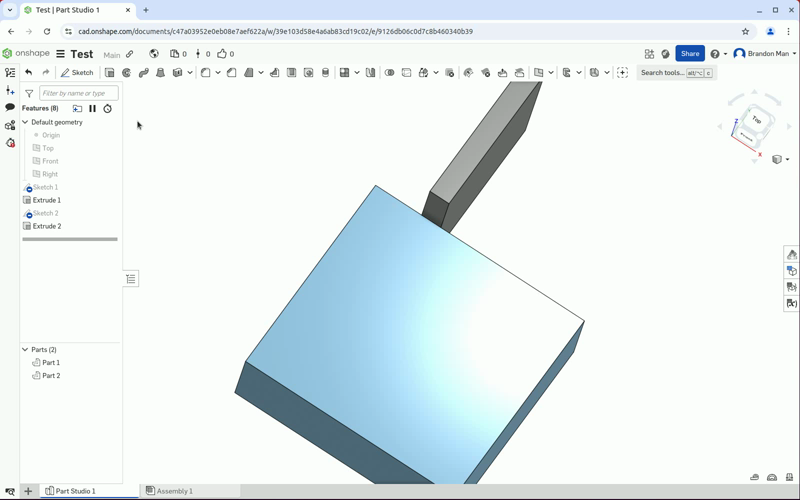
key(up, 2)
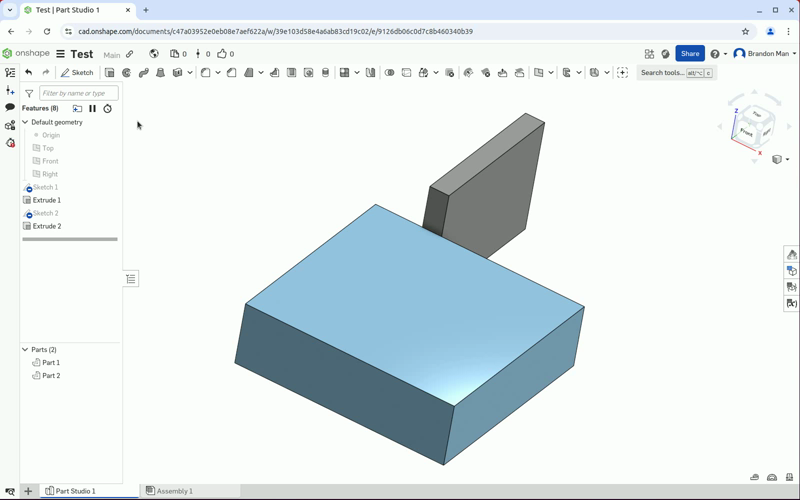
key(left, 2)
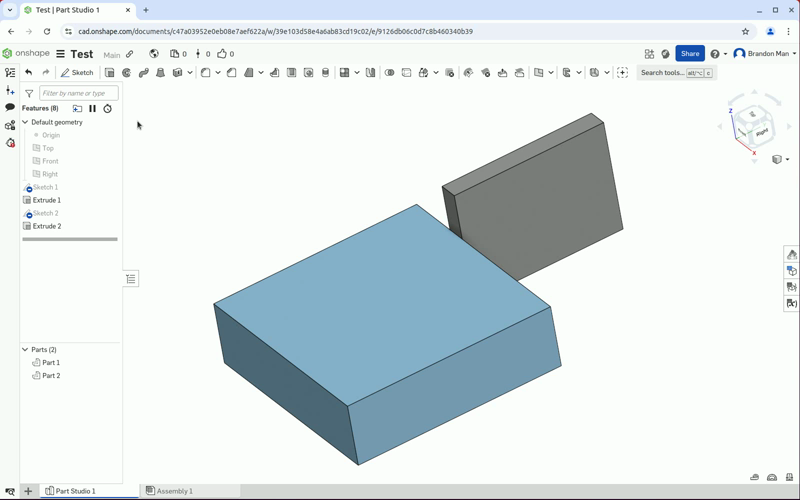
mouse_move(73, 189)
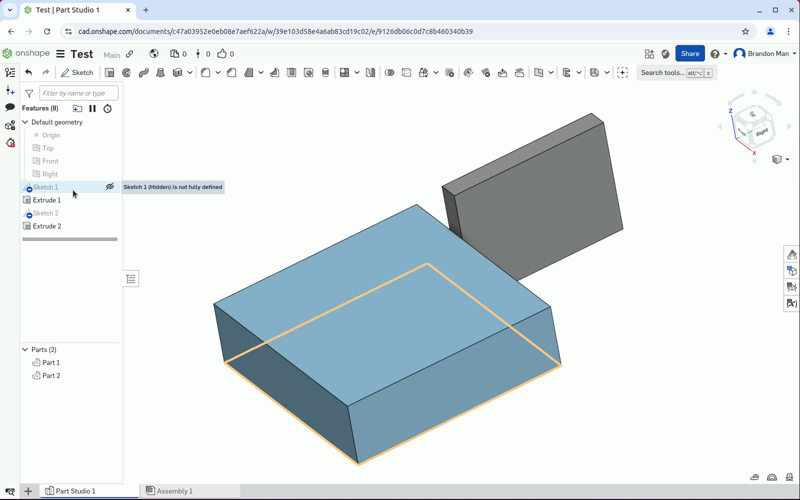
click(73, 189)